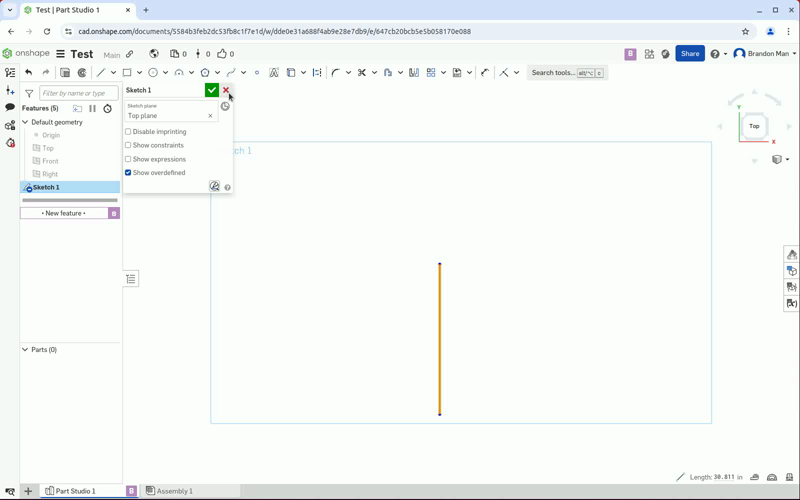
key(shift+h)
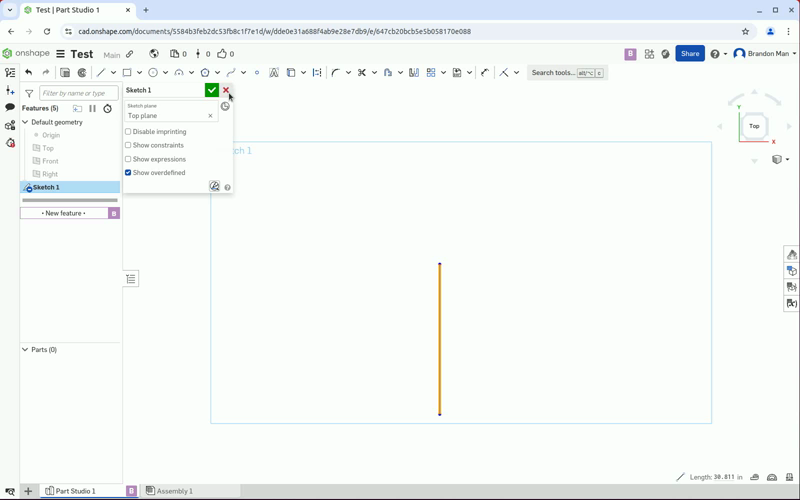
key(shift+s)
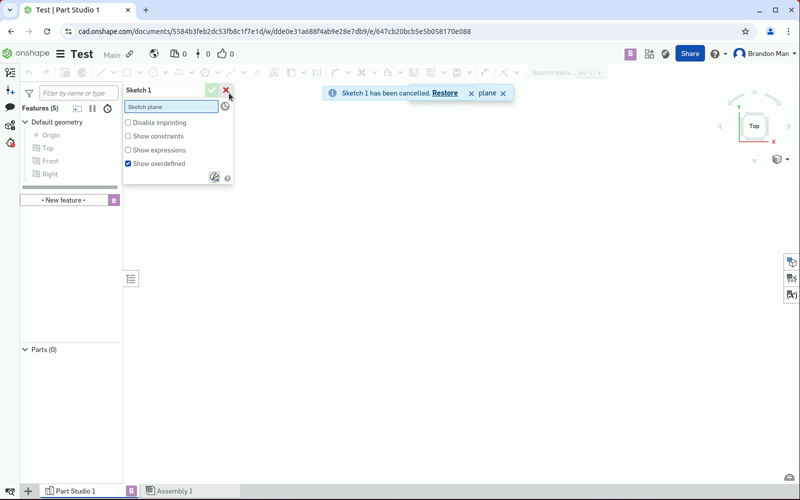
mouse_move(73, 150)
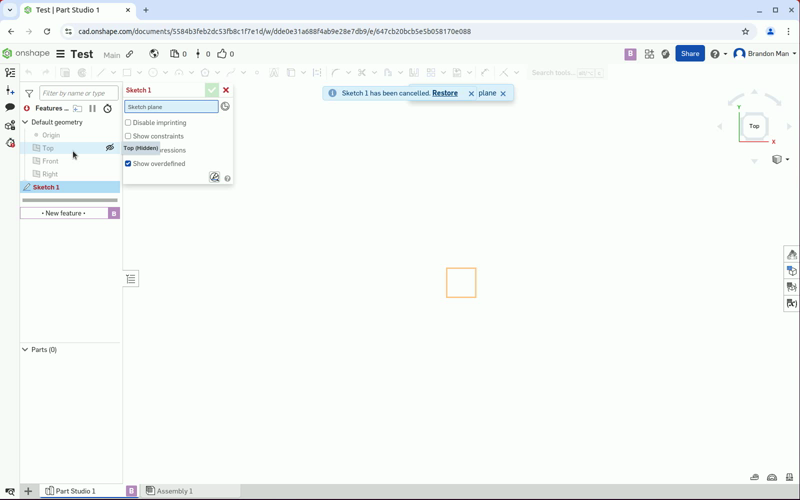
click(73, 150)
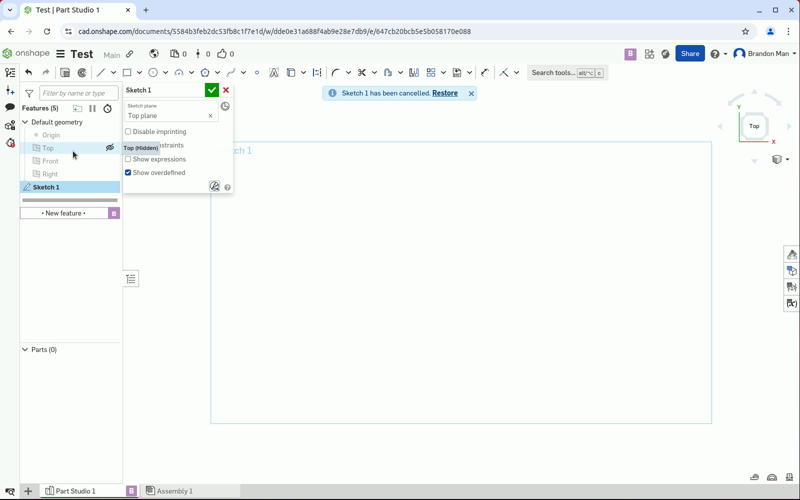
mouse_move(73, 352)
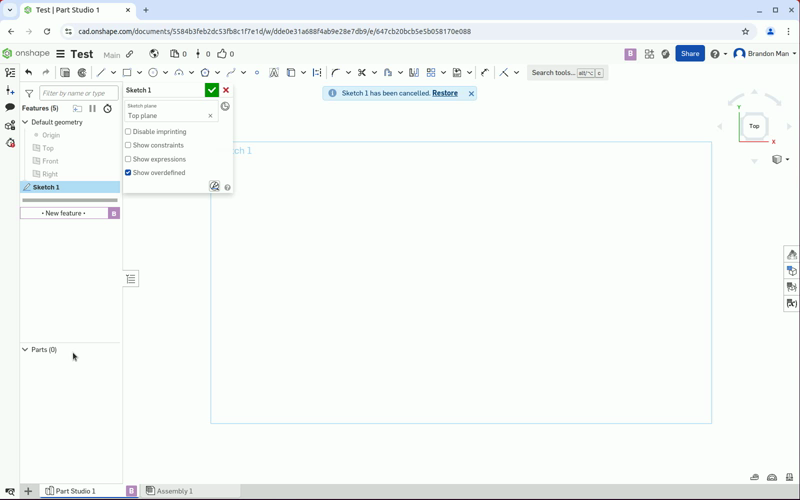
key(y)
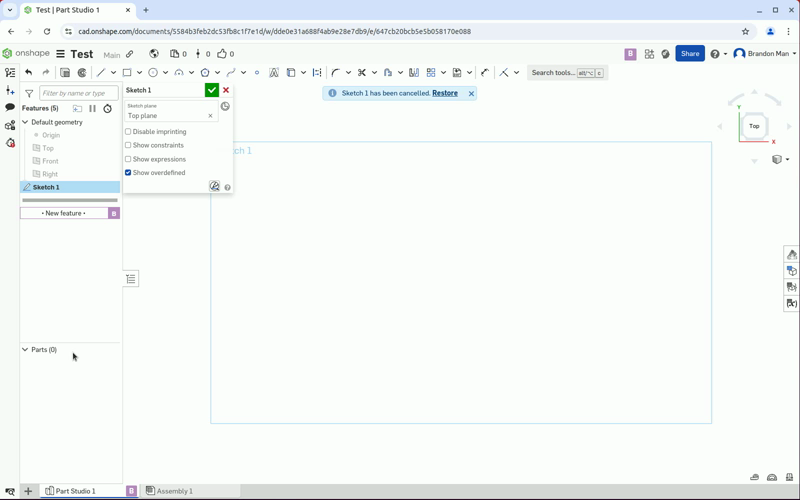
key(c)
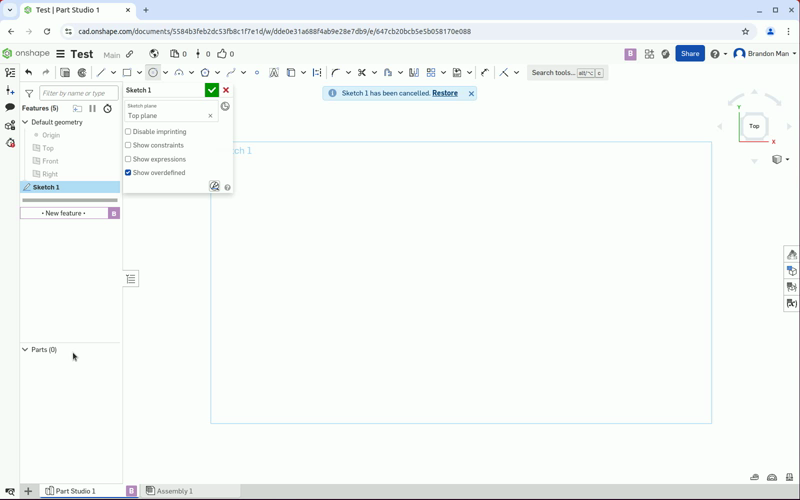
key_down(shift)
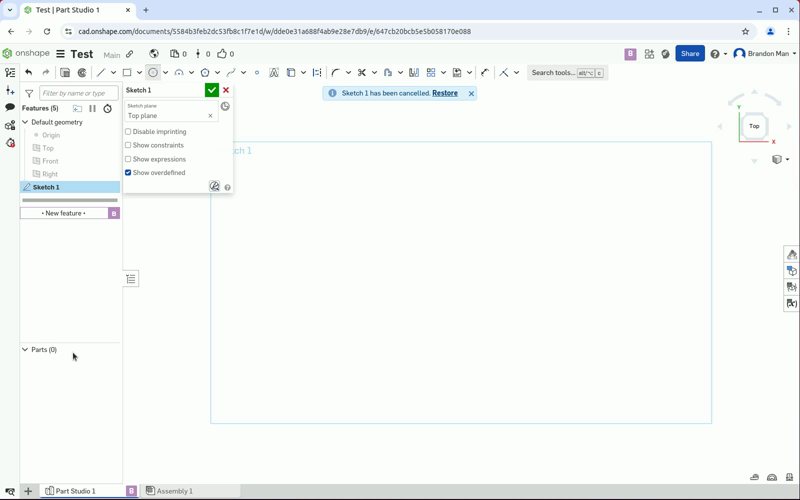
mouse_move(461, 282)
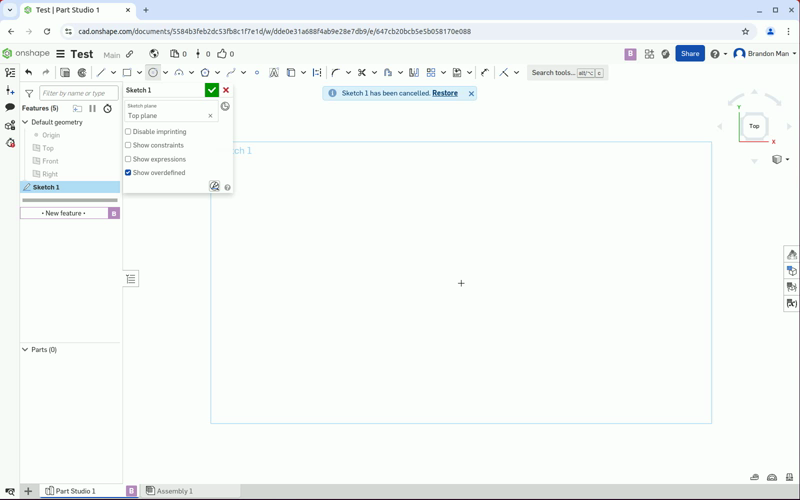
click(461, 282)
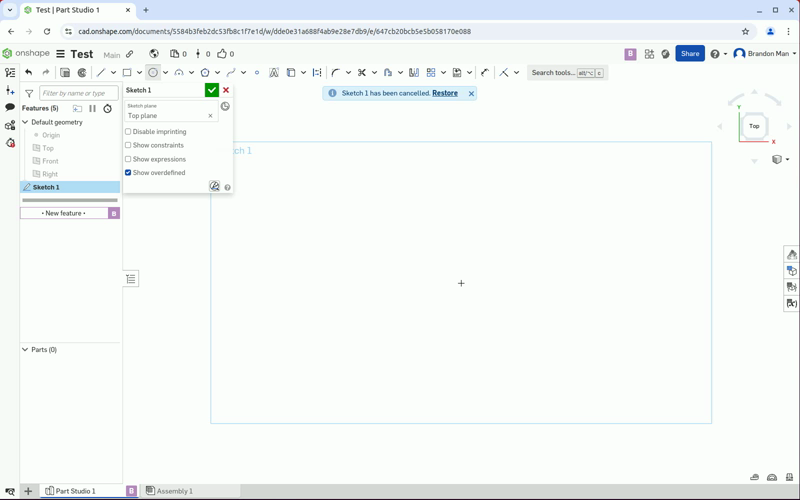
key_up(shift)
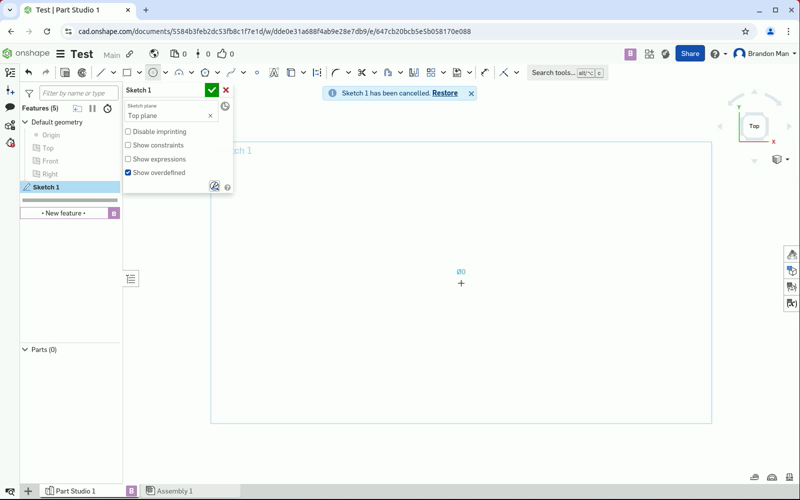
mouse_move(574, 282)
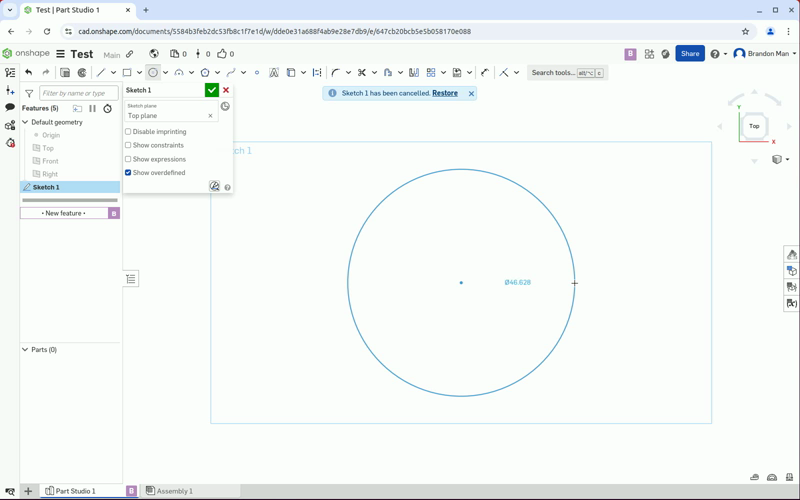
click(574, 282)
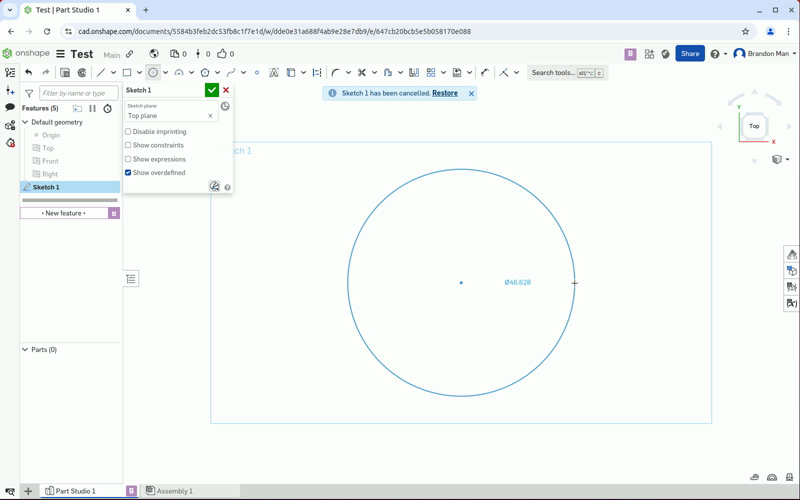
key(esc)
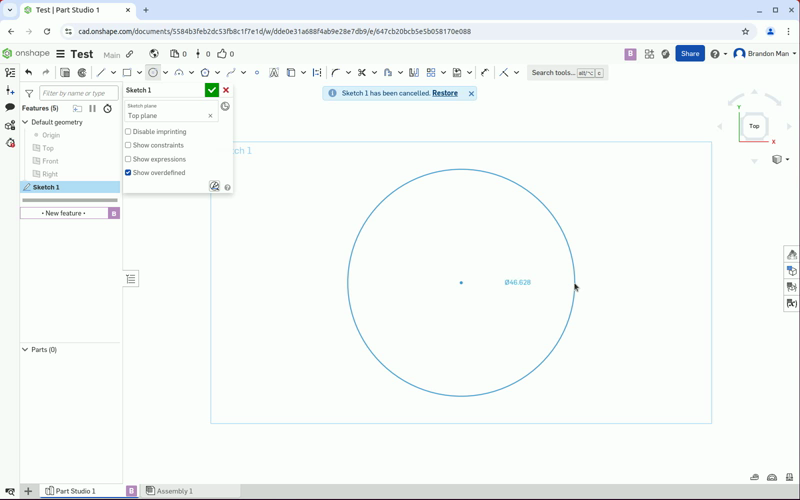
key(c)
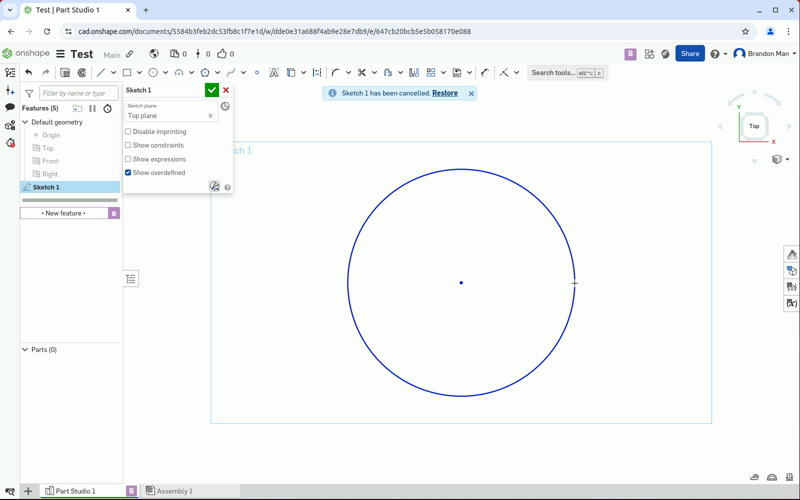
key_down(shift)
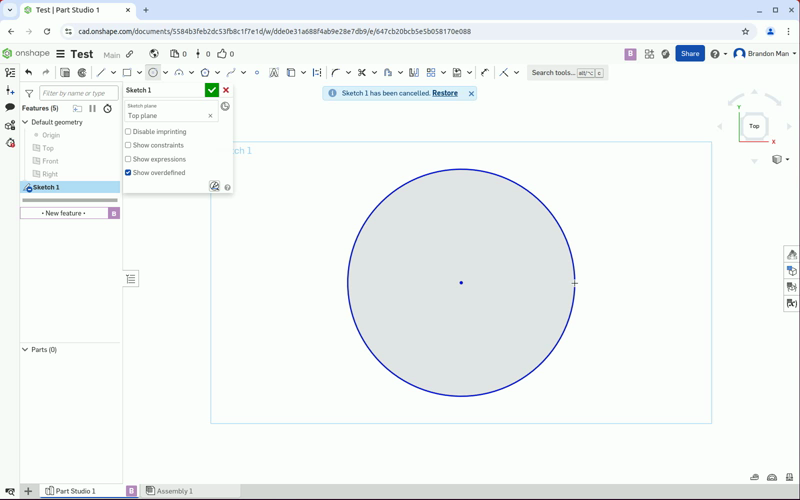
mouse_move(461, 282)
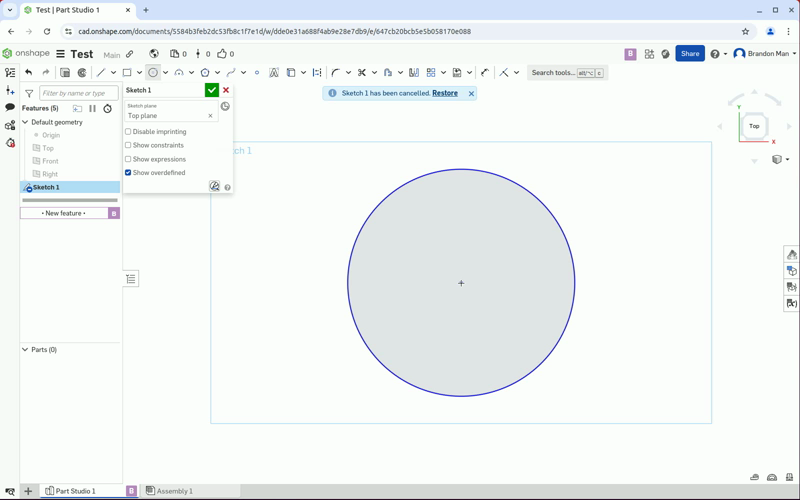
click(461, 282)
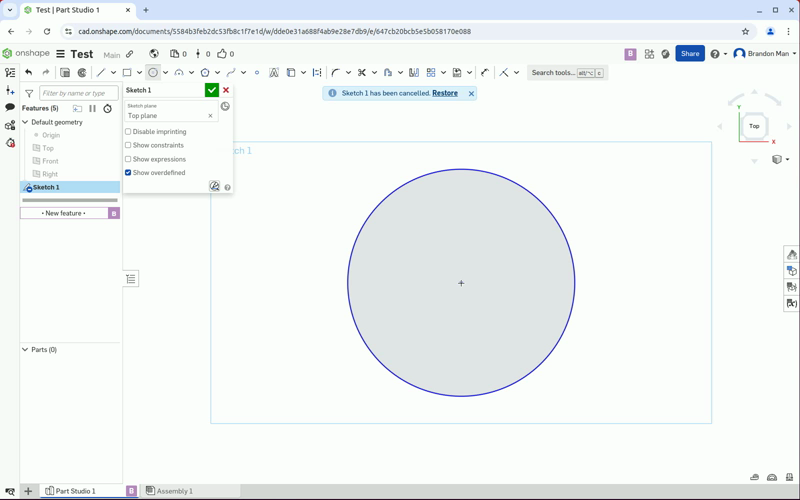
key_up(shift)
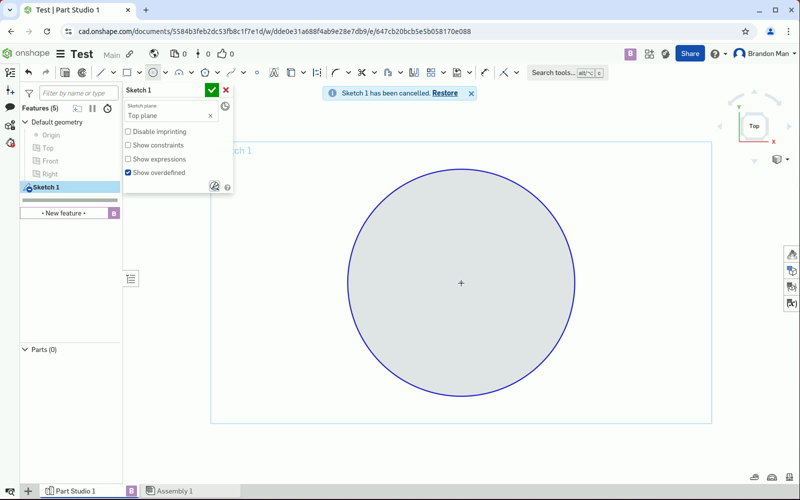
mouse_move(550, 282)
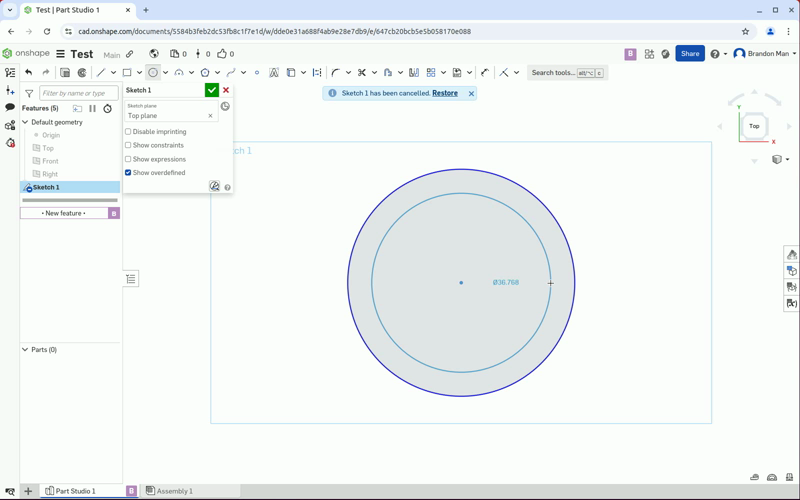
click(550, 282)
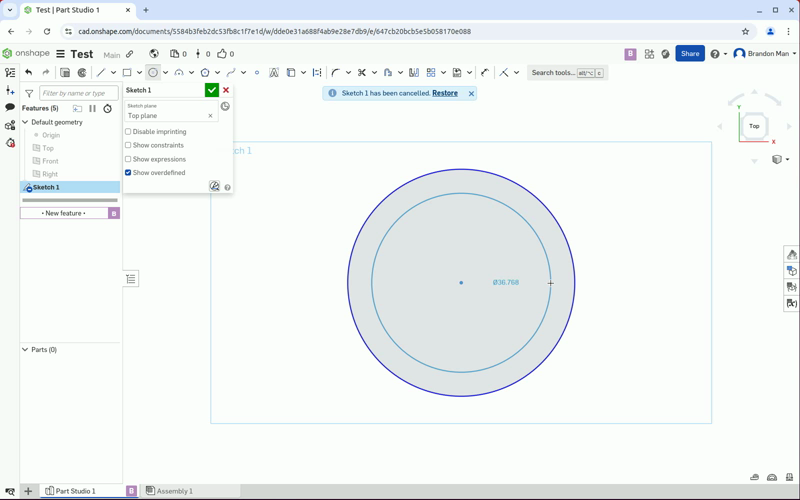
key(esc)
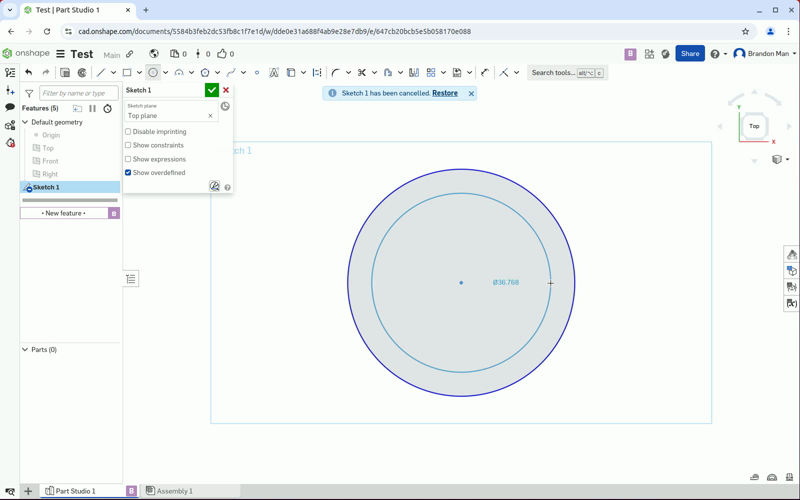
mouse_move(365, 320)
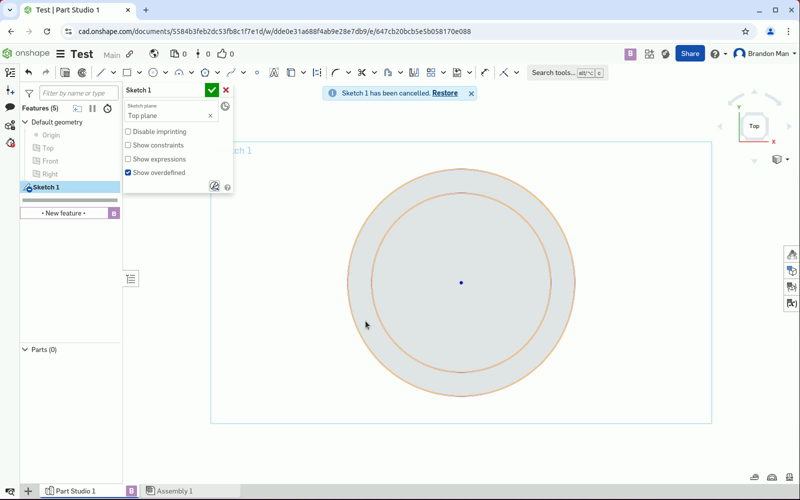
click(365, 320)
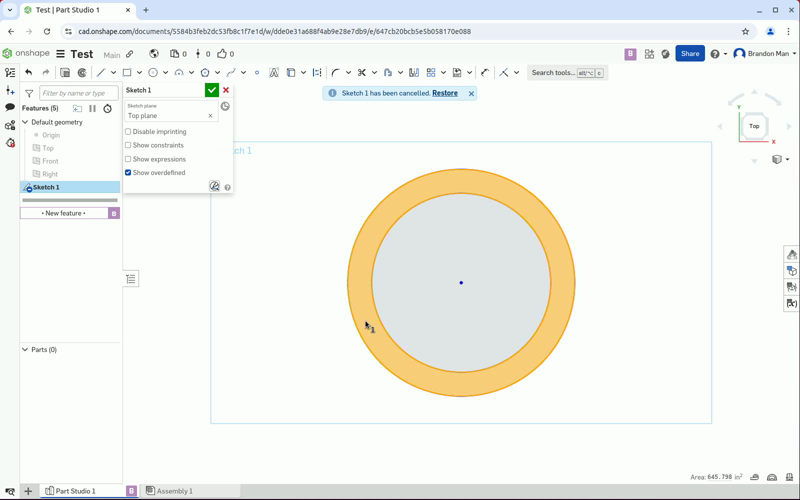
mouse_move(73, 352)
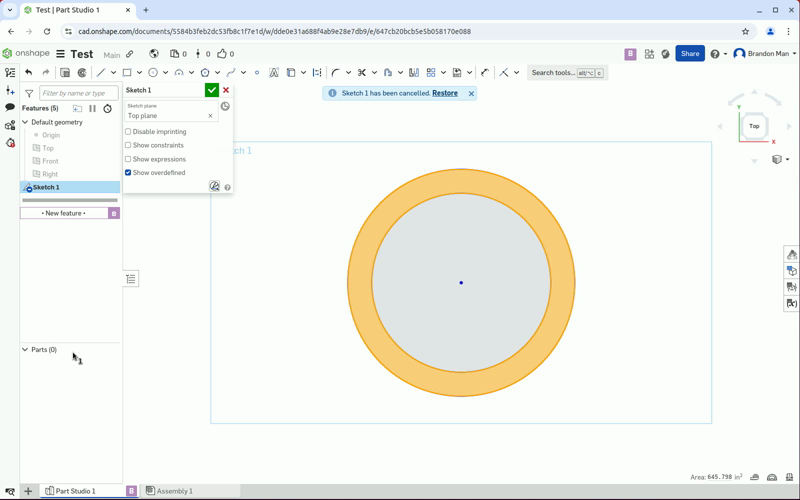
key(shift+y)
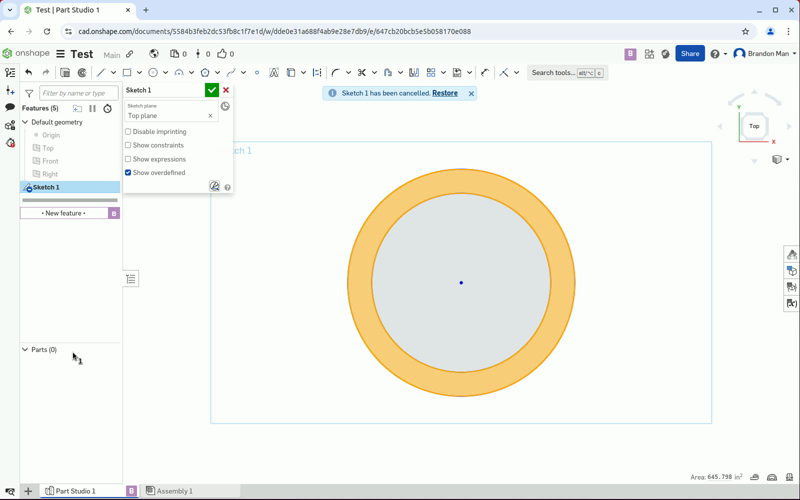
key(shift+e)
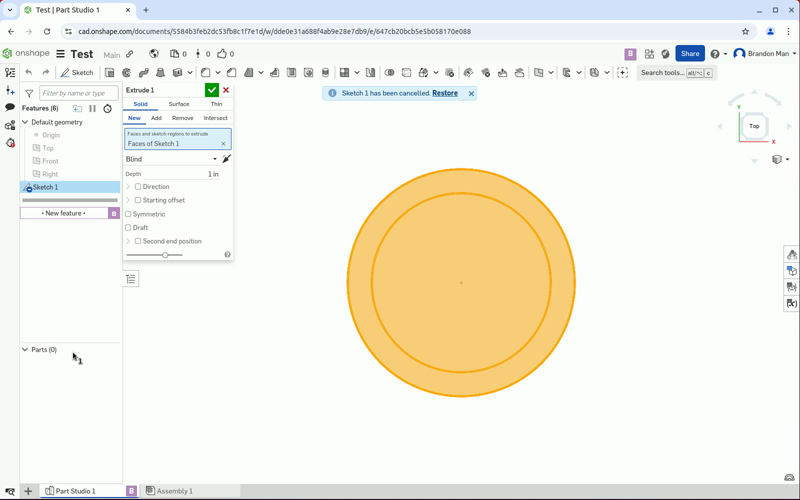
mouse_move(143, 106)
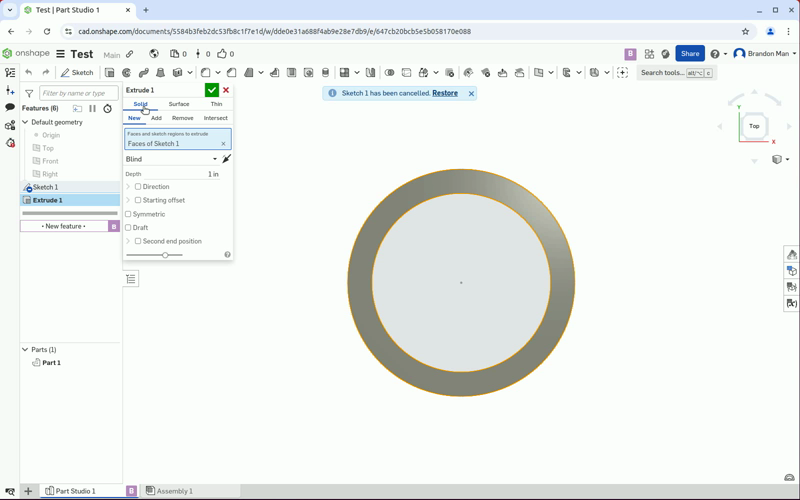
click(143, 106)
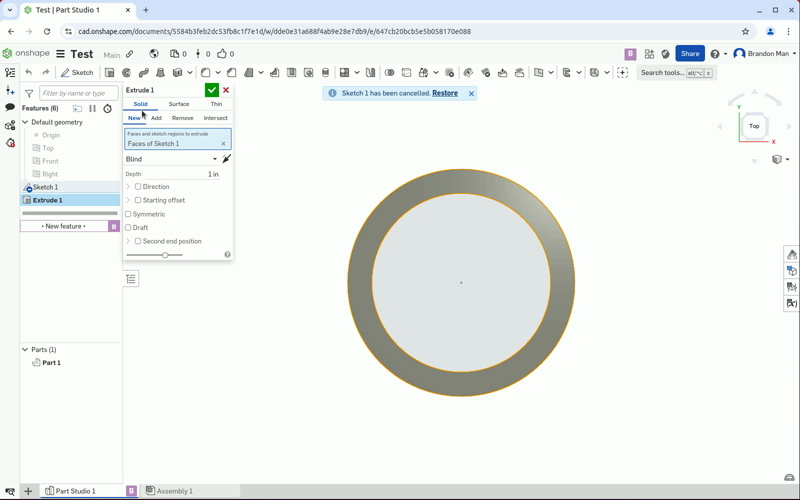
mouse_move(137, 120)
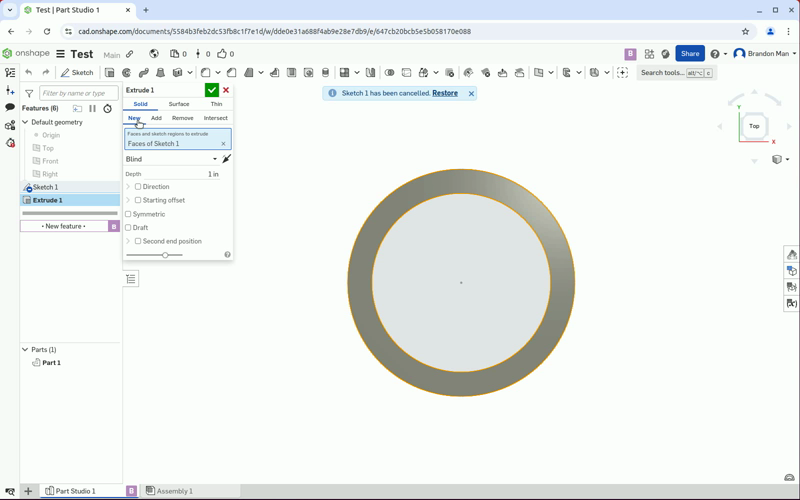
click(137, 120)
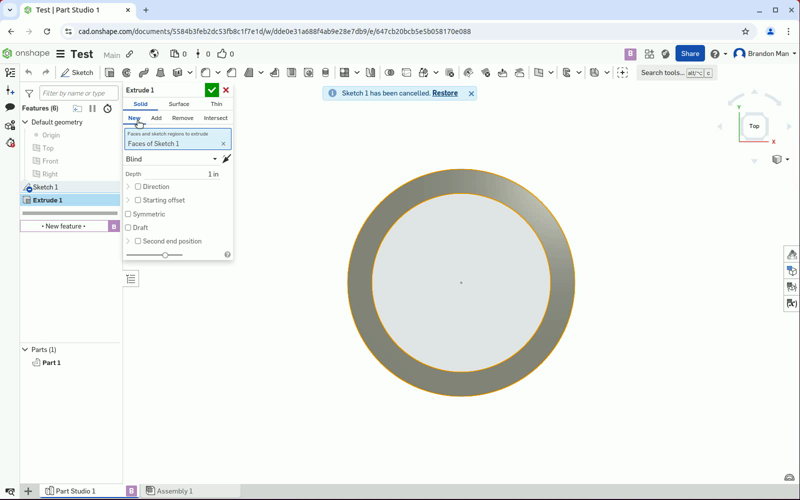
key(tab, 4)
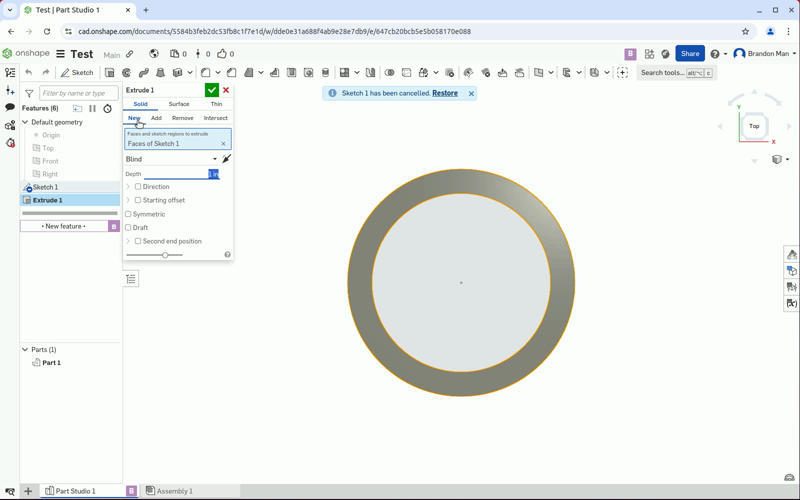
text(11.554)
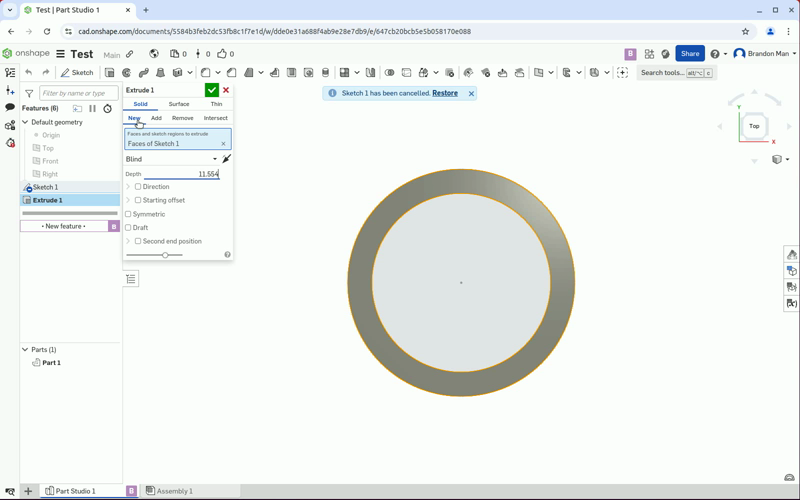
key(enter)
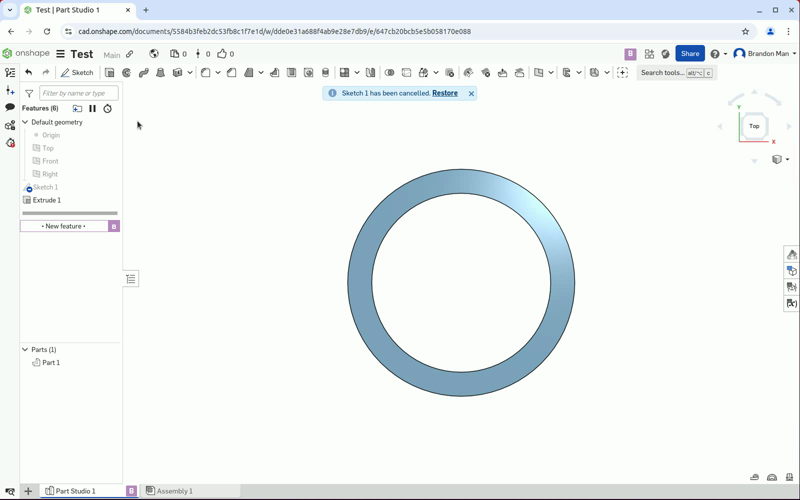
key(shift+h)
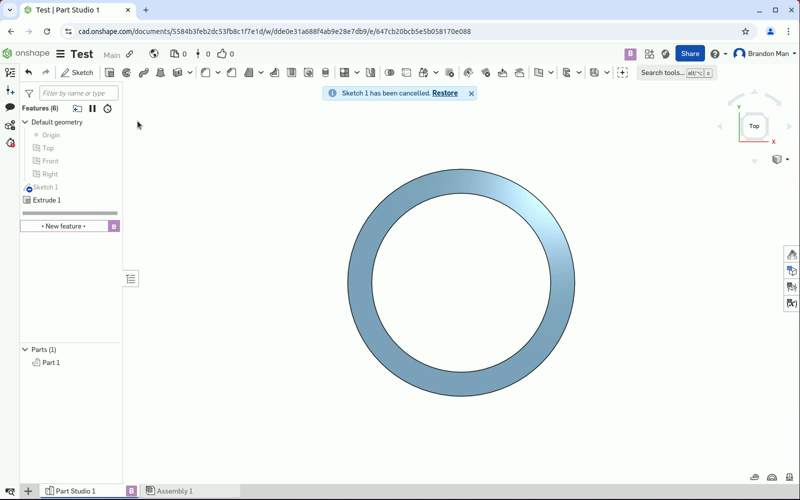
key(shift+h)
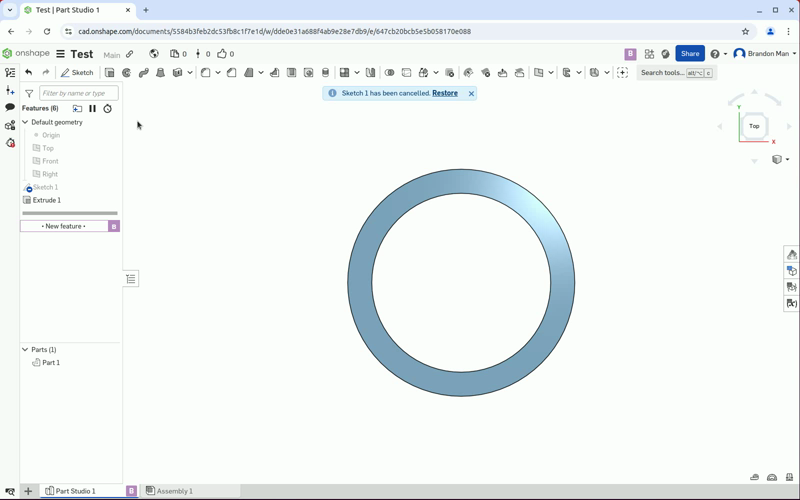
mouse_move(73, 189)
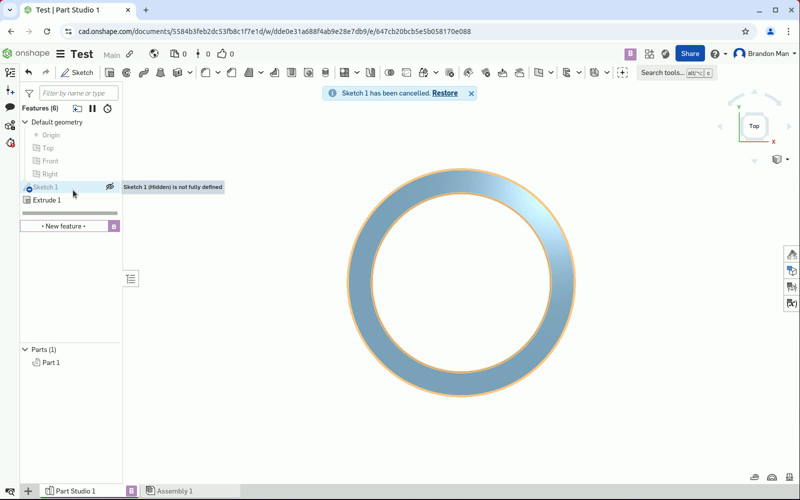
click(73, 189)
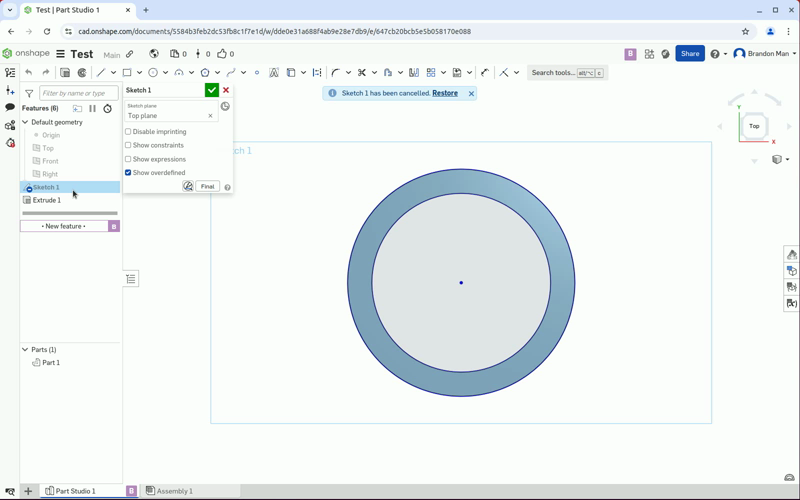
mouse_move(229, 92)
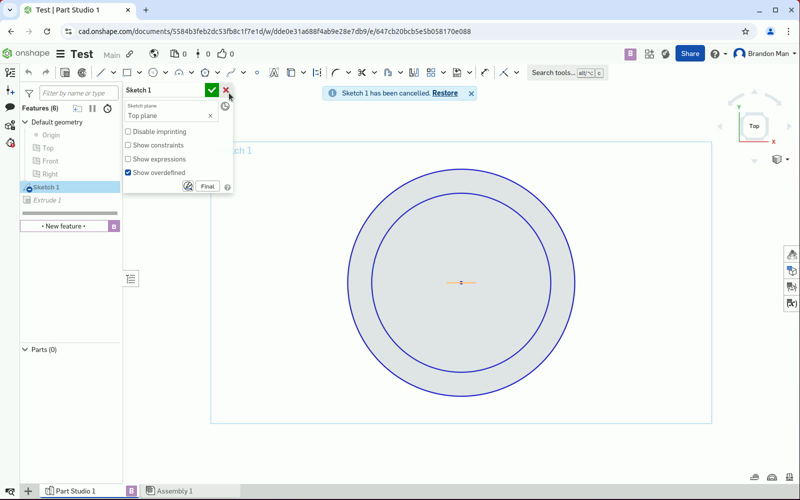
click(229, 92)
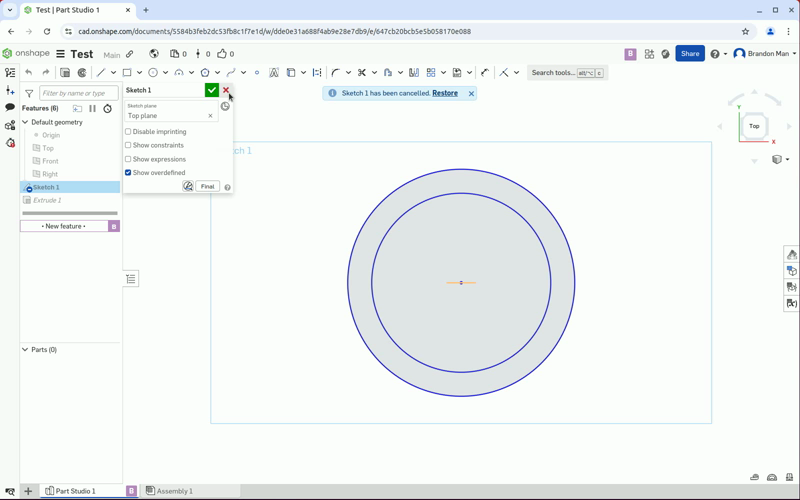
key(shift+s)
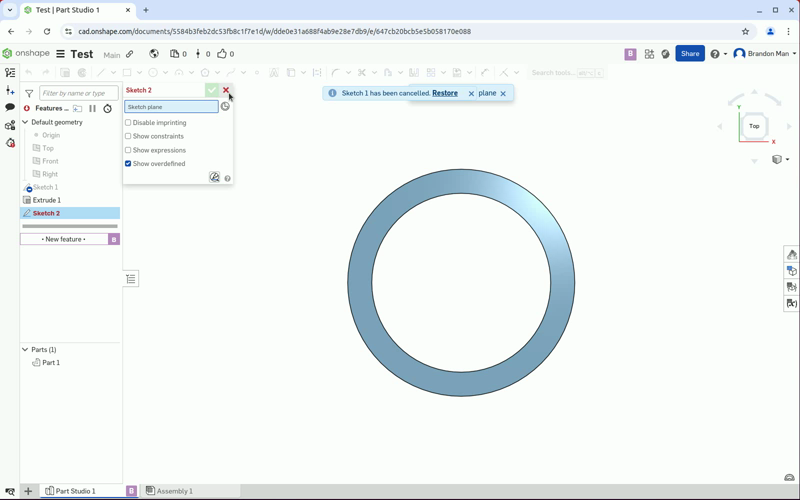
mouse_move(73, 150)
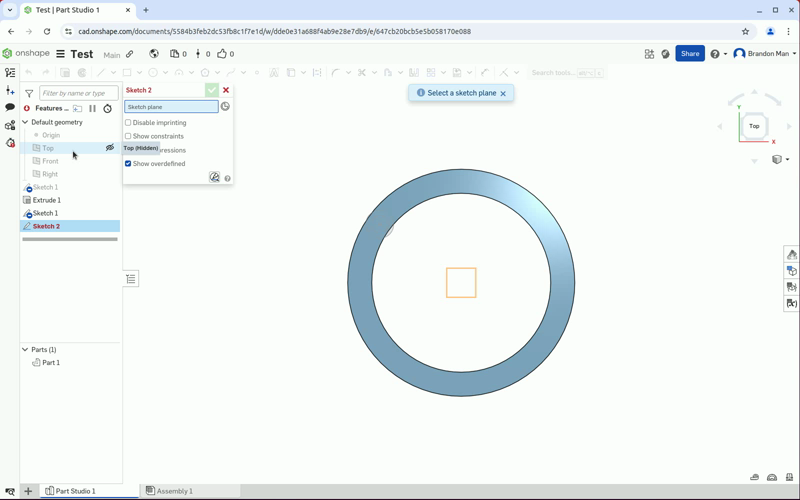
click(73, 150)
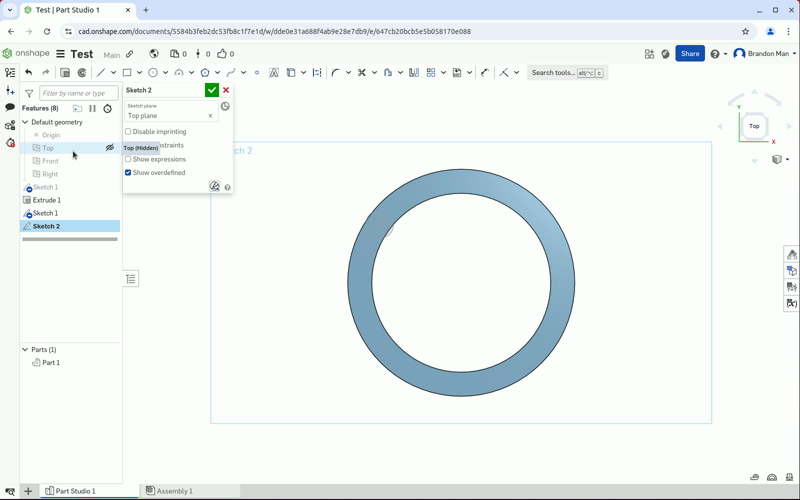
mouse_move(73, 352)
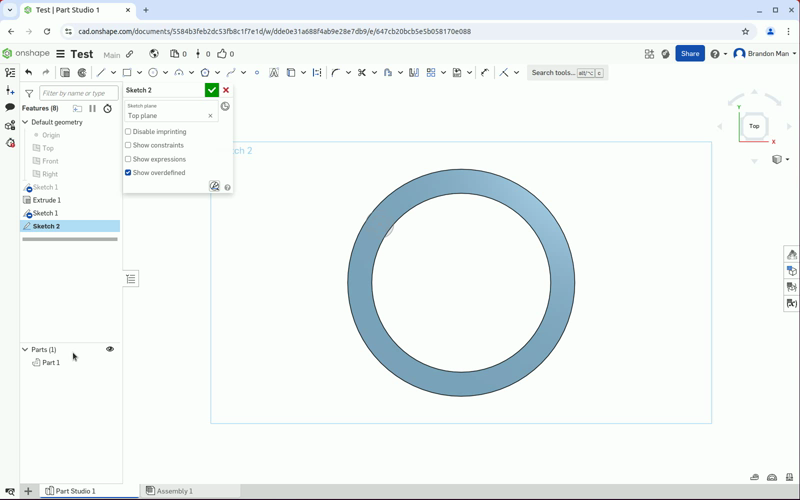
key(y)
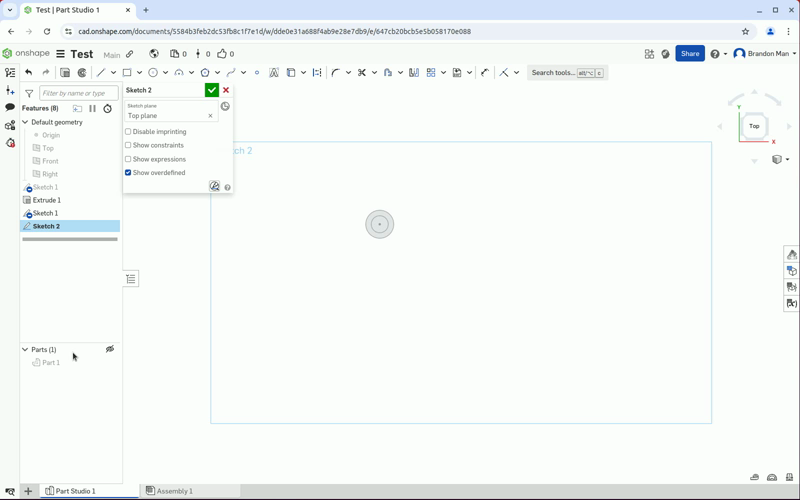
key(c)
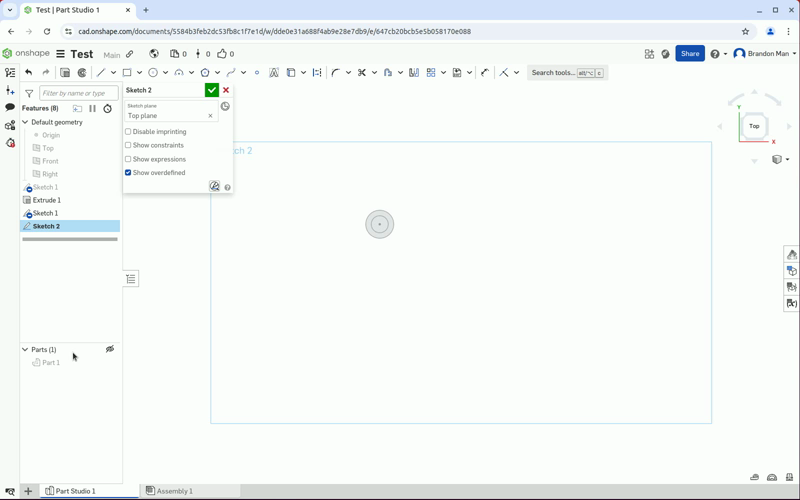
key_down(shift)
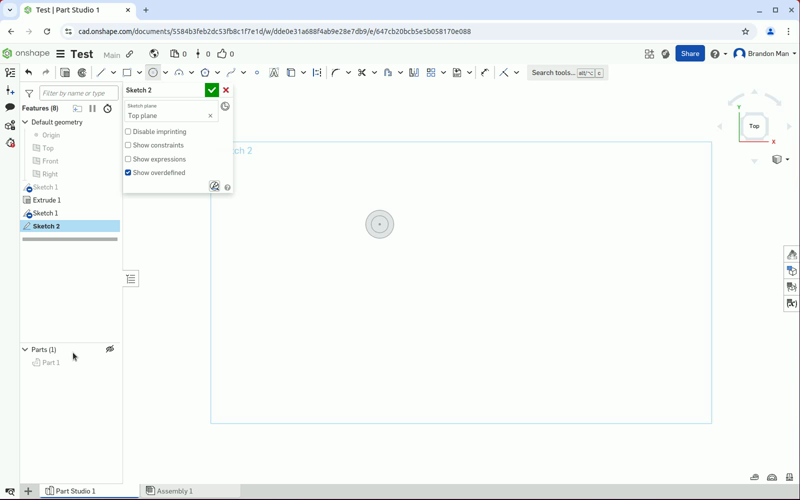
mouse_move(461, 282)
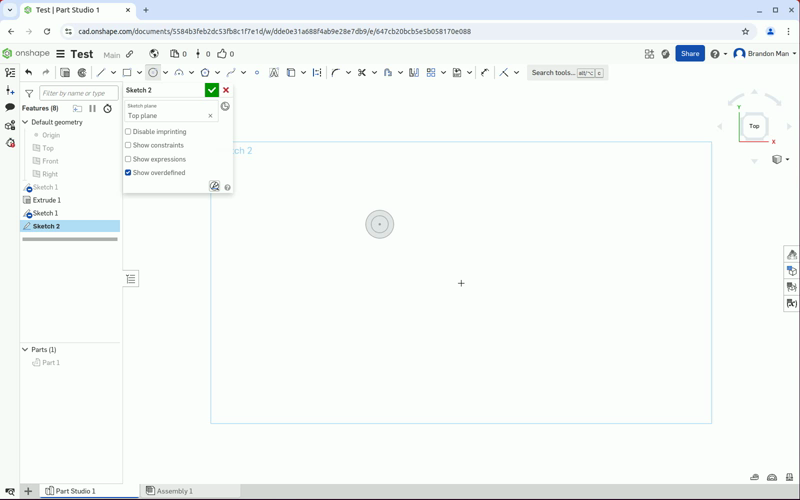
click(461, 282)
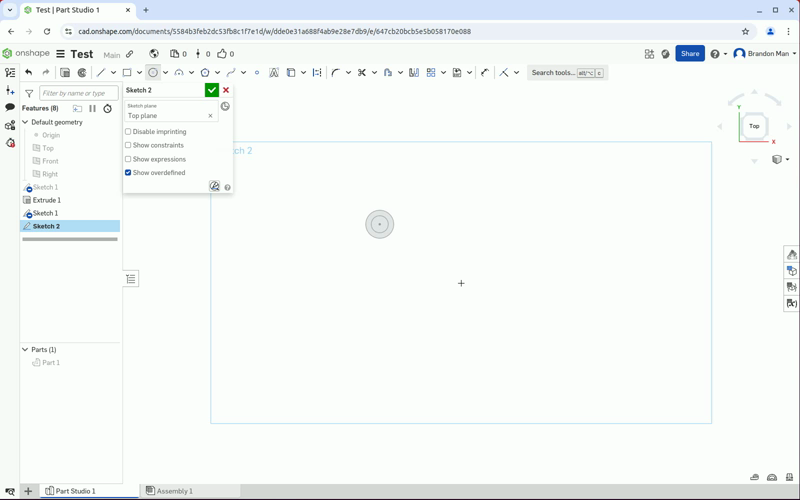
key_up(shift)
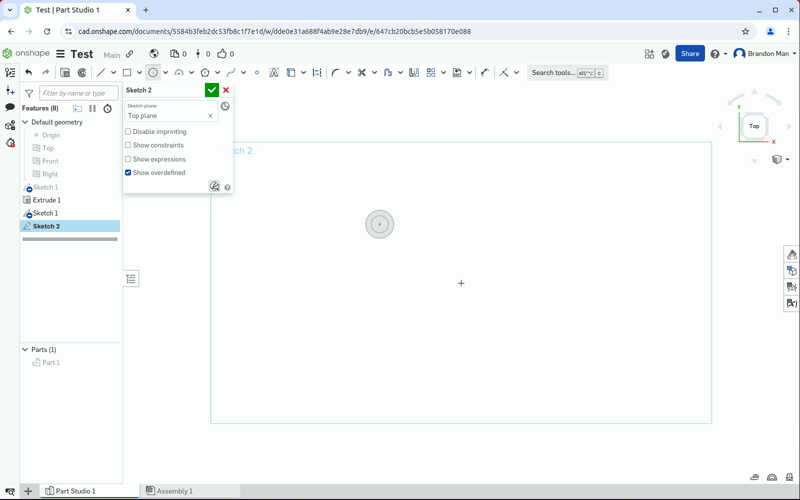
mouse_move(552, 282)
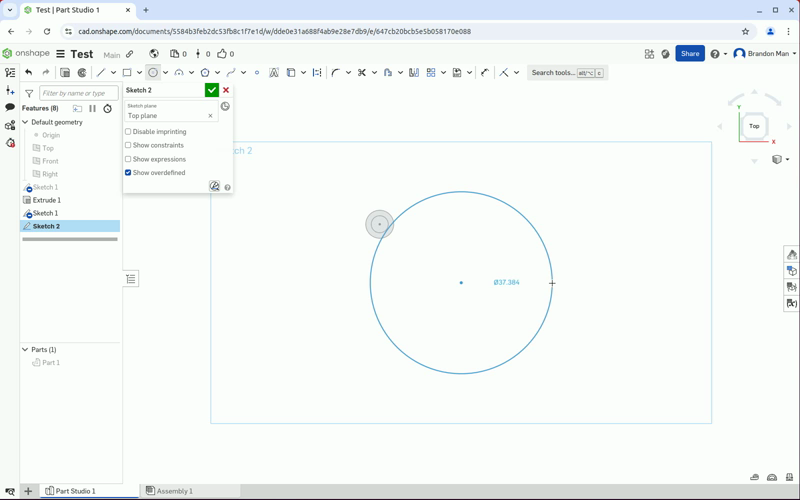
click(552, 282)
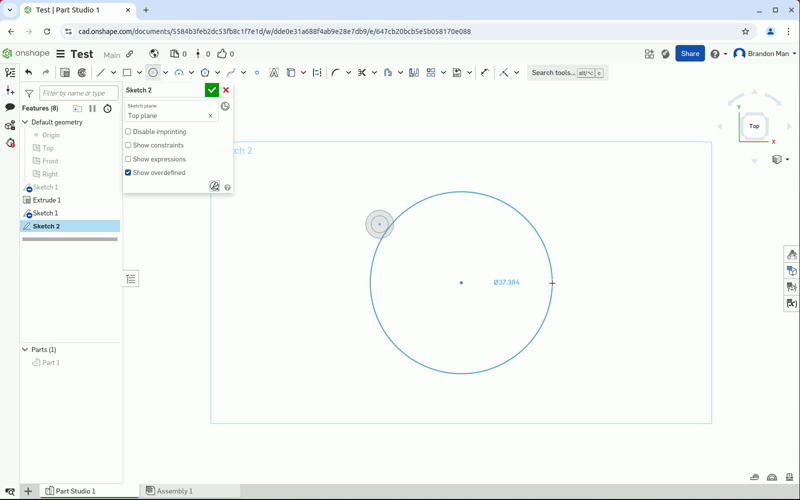
key(esc)
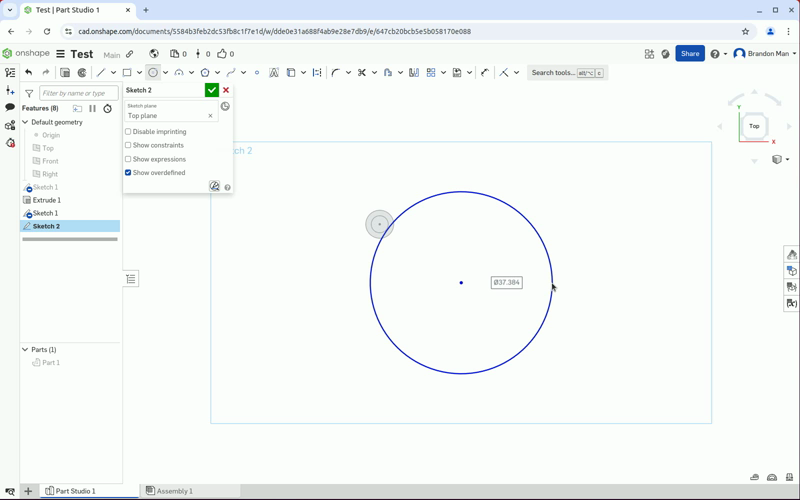
key(c)
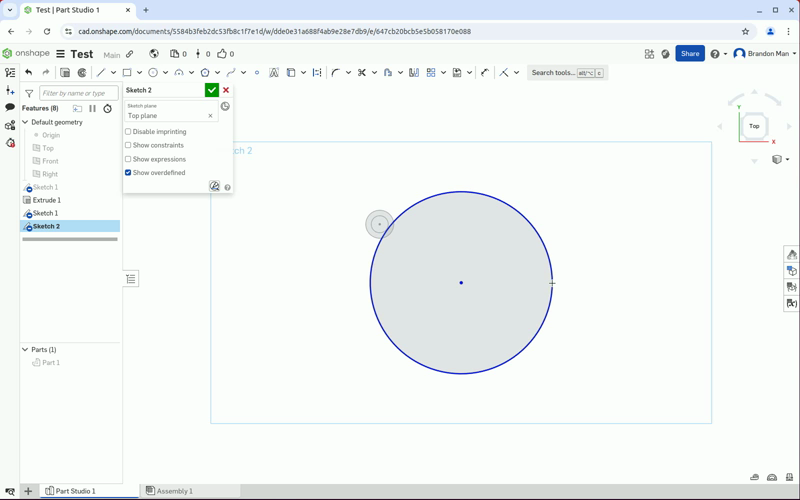
key_down(shift)
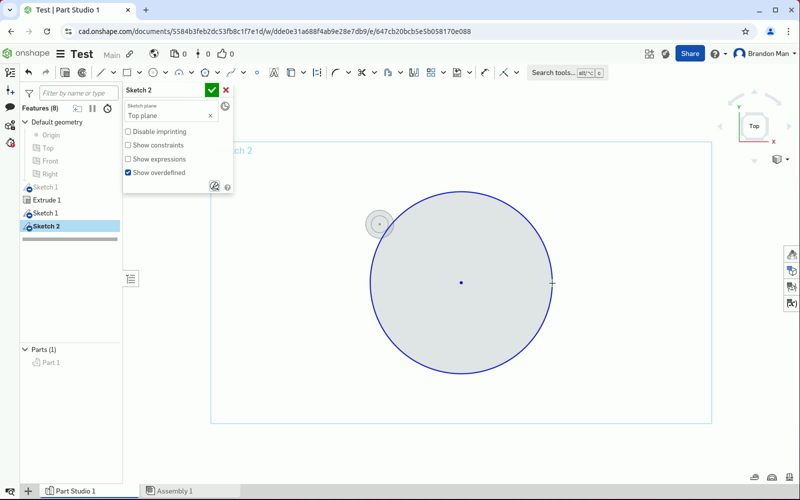
mouse_move(461, 282)
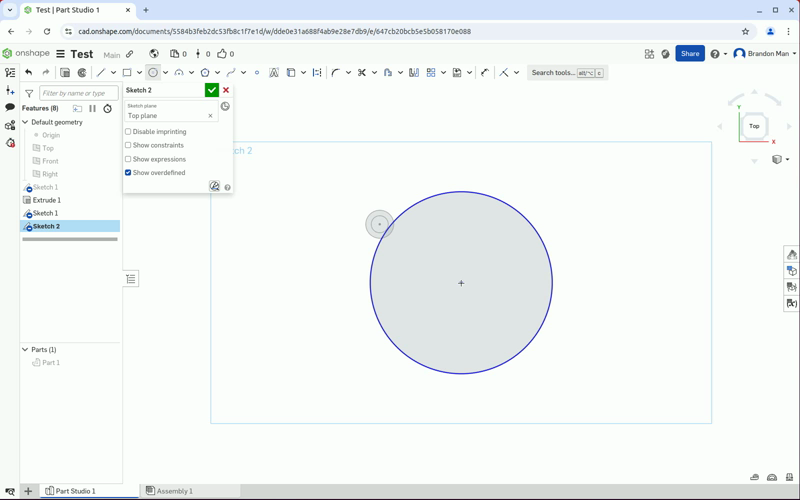
click(461, 282)
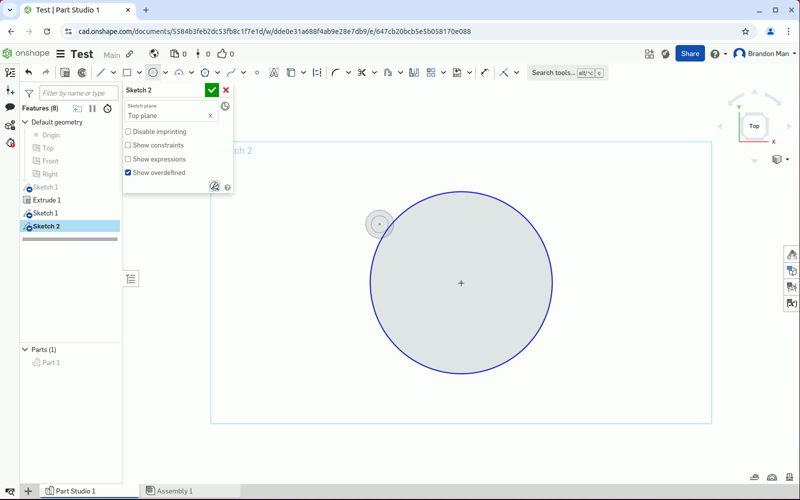
key_up(shift)
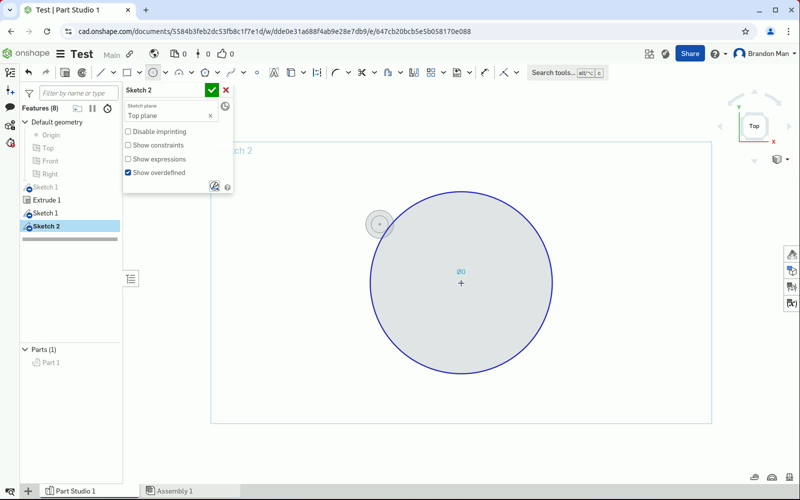
mouse_move(529, 282)
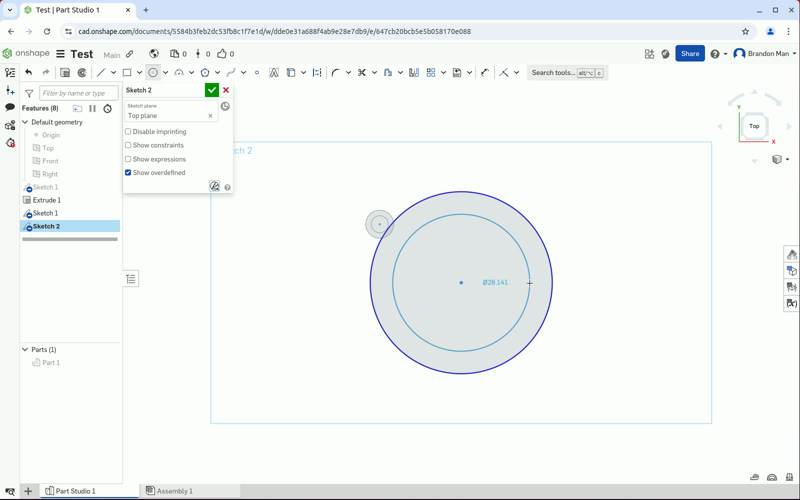
click(529, 282)
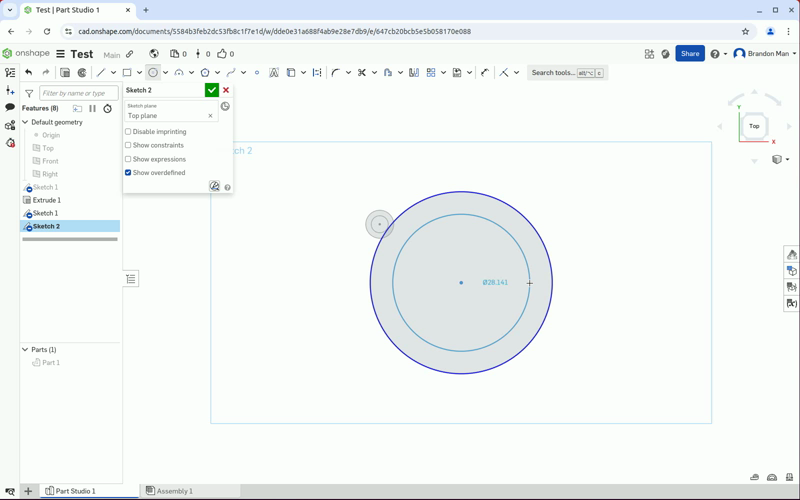
key(esc)
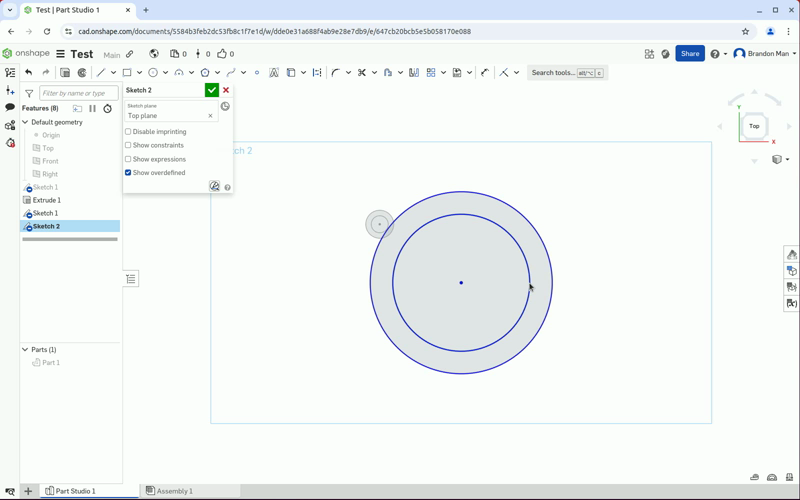
mouse_move(416, 214)
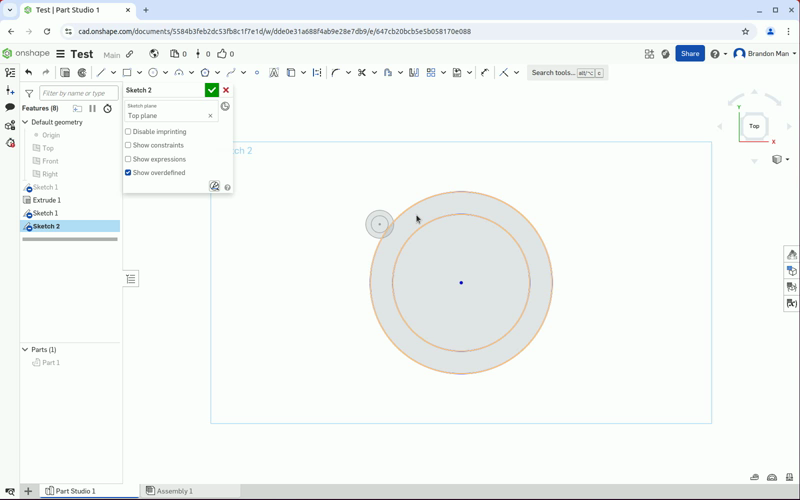
click(416, 214)
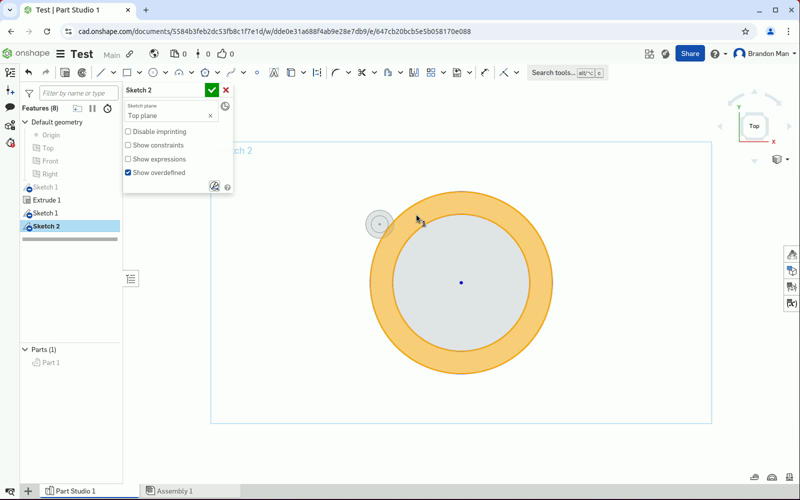
mouse_move(73, 352)
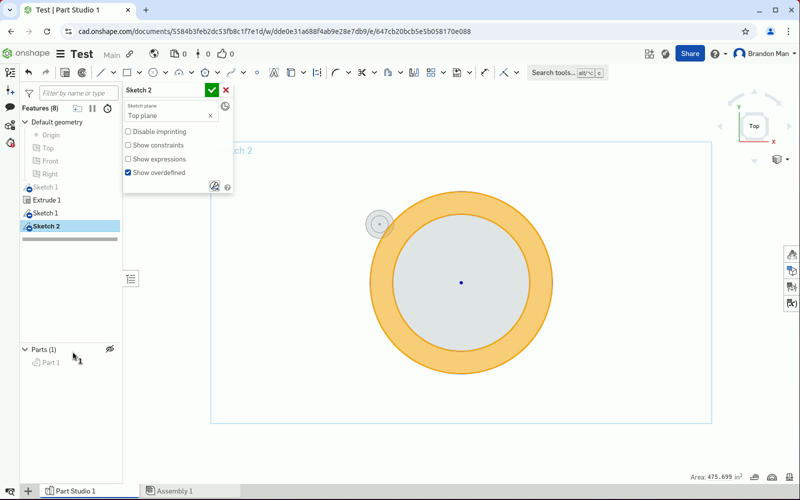
key(shift+y)
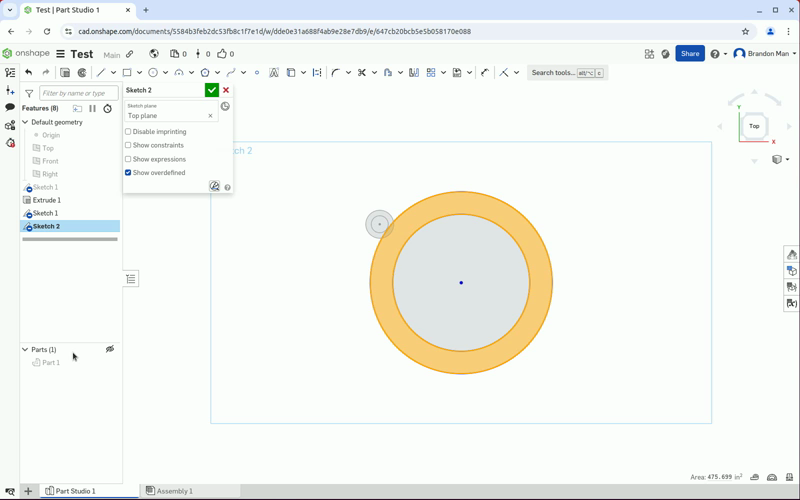
key(shift+e)
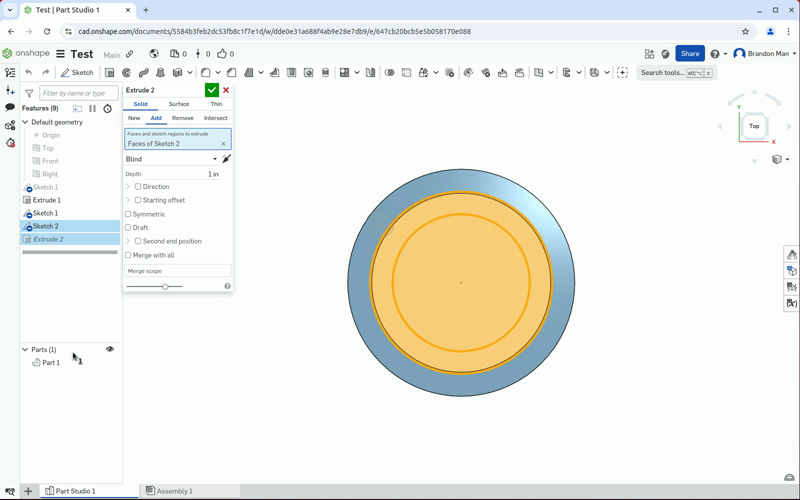
mouse_move(143, 106)
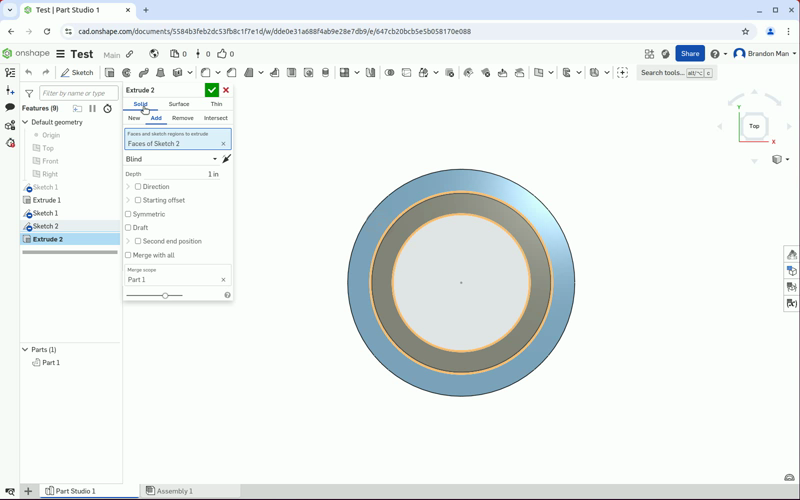
click(143, 106)
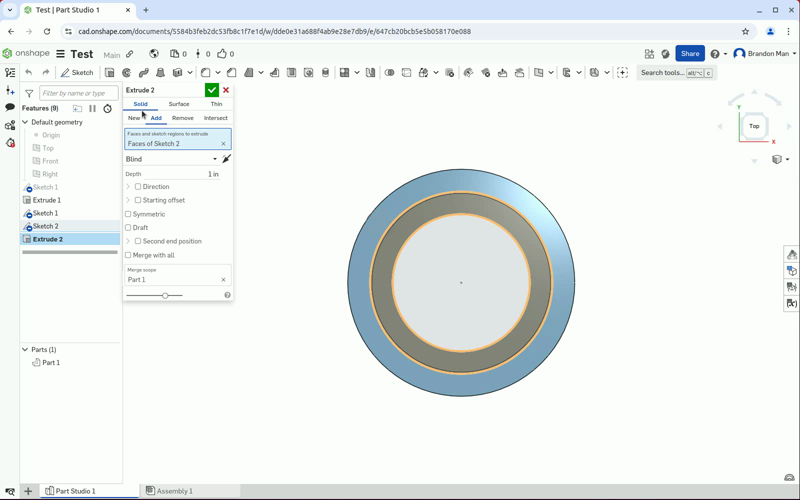
mouse_move(137, 120)
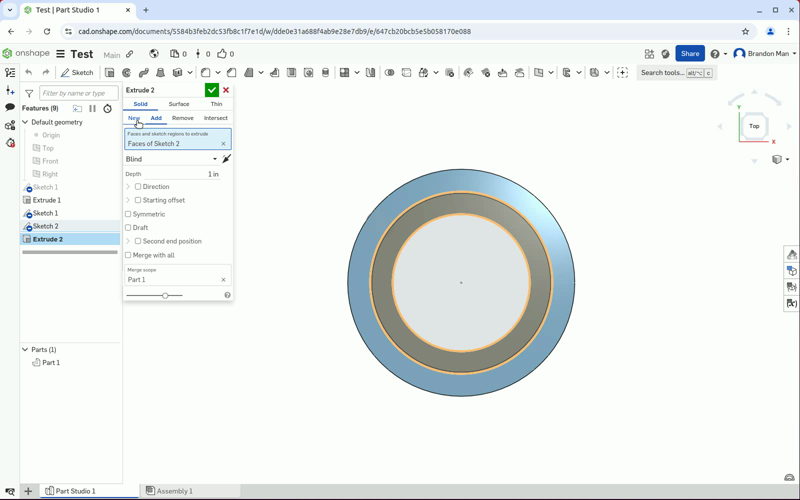
click(137, 120)
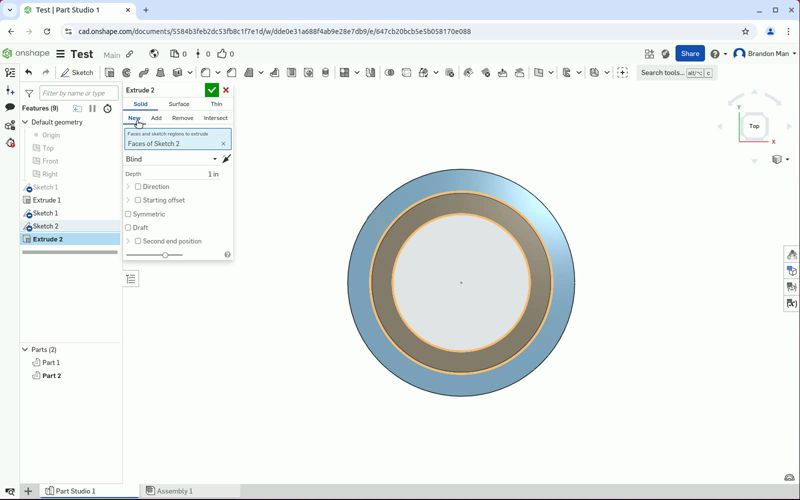
key(tab, 4)
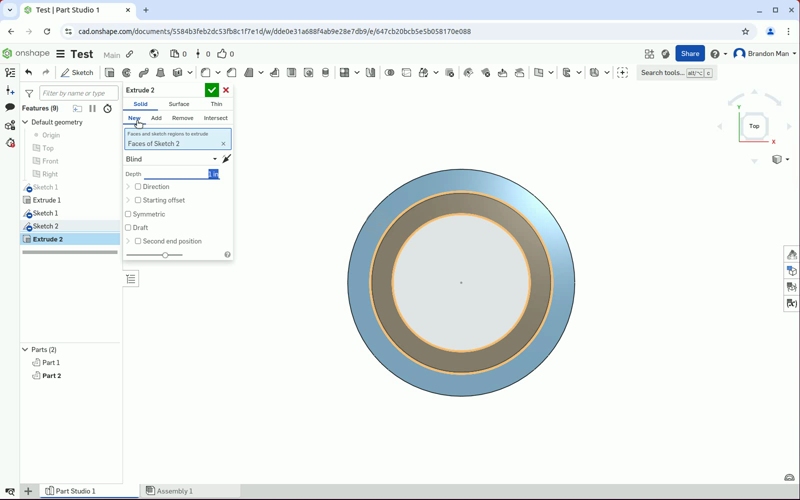
text(16.128)
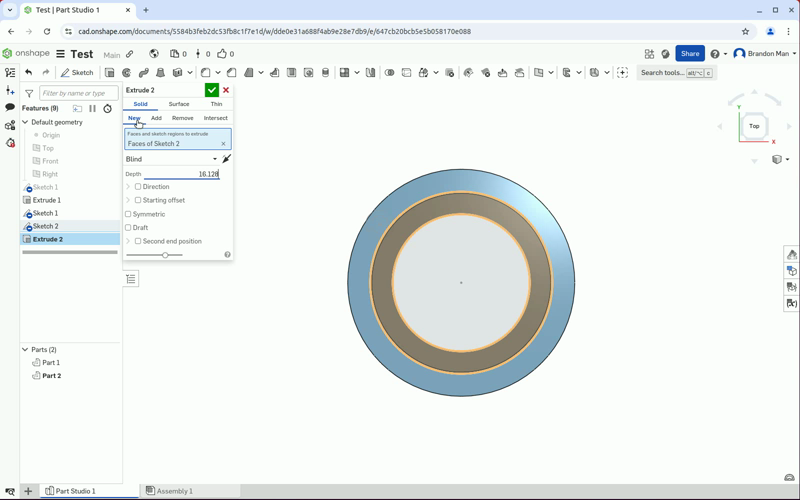
key(enter)
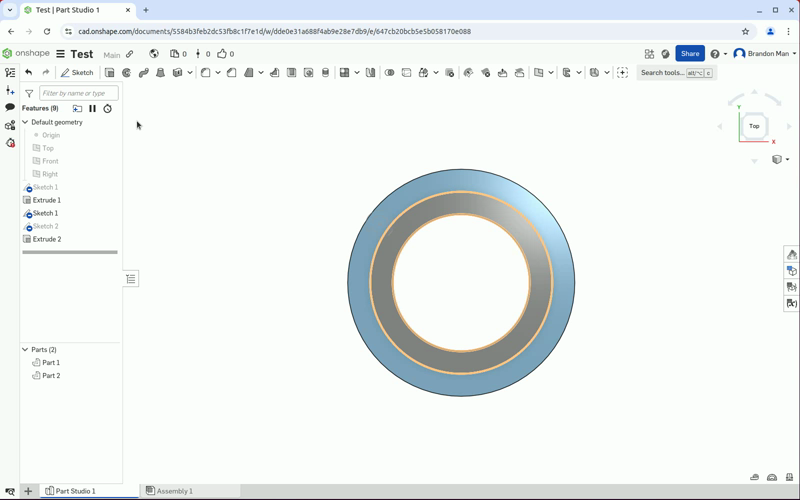
key(shift+h)
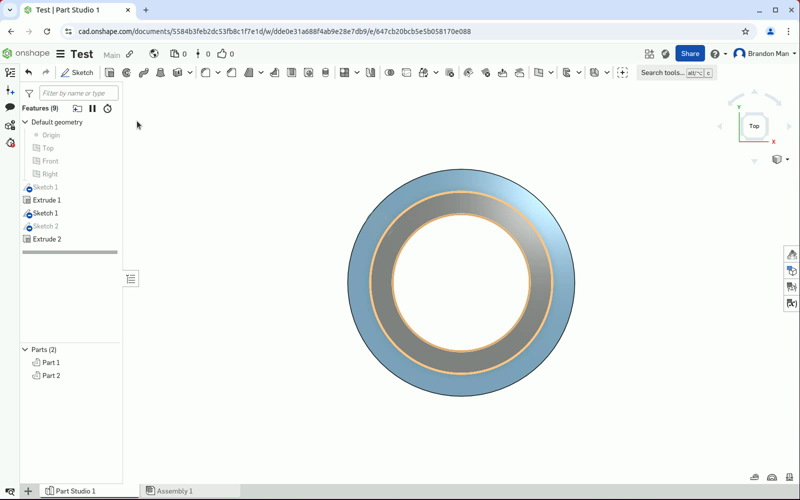
key(shift+h)
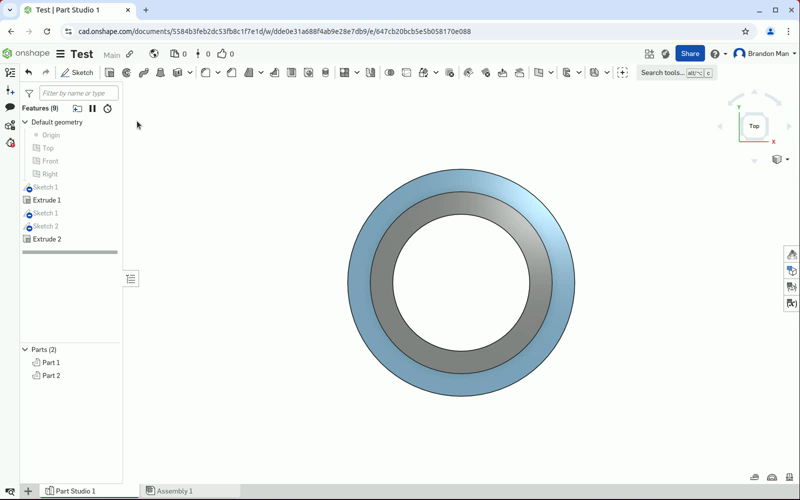
mouse_move(73, 189)
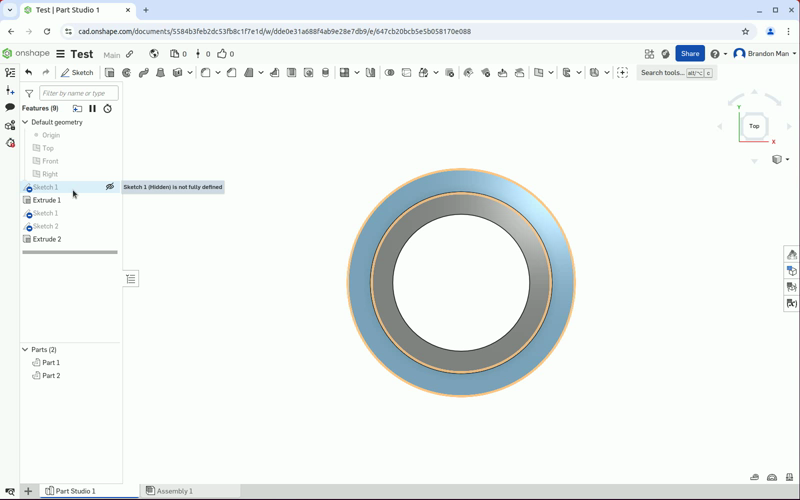
click(73, 189)
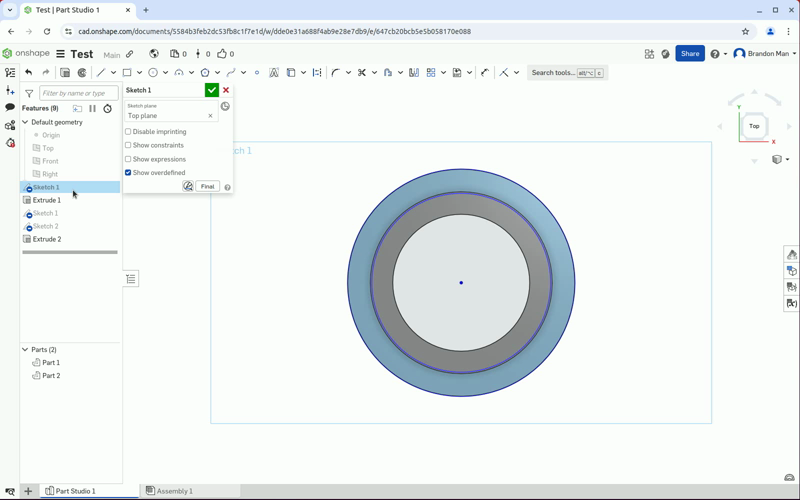
mouse_move(229, 92)
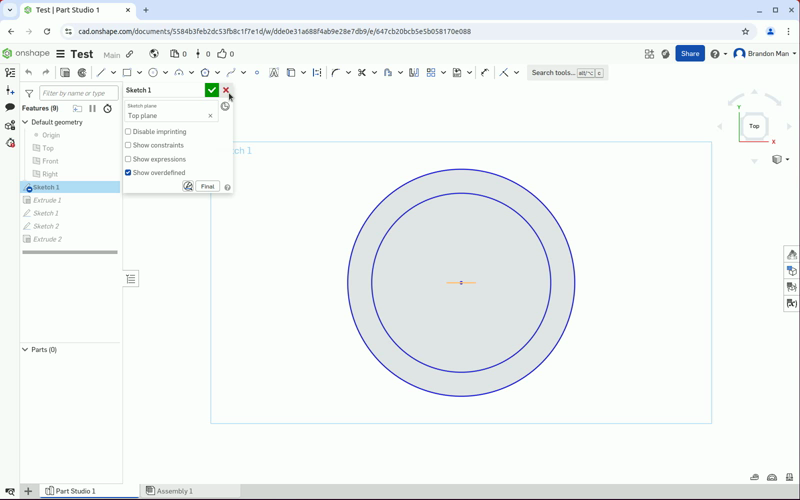
click(229, 92)
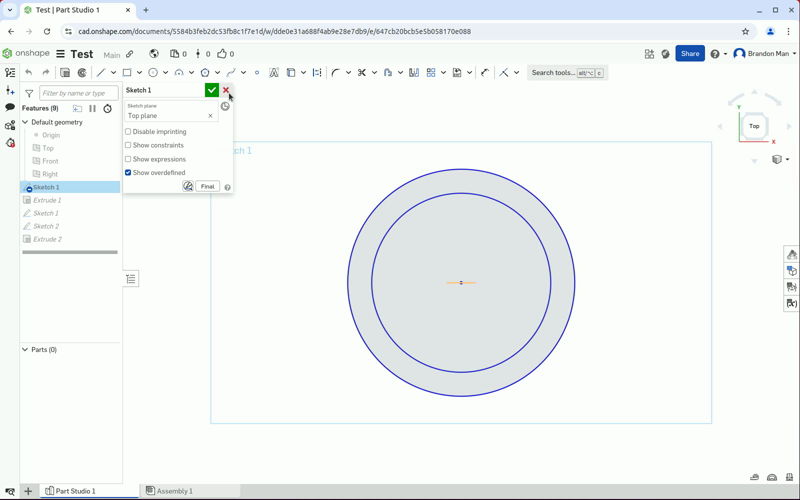
key(shift+s)
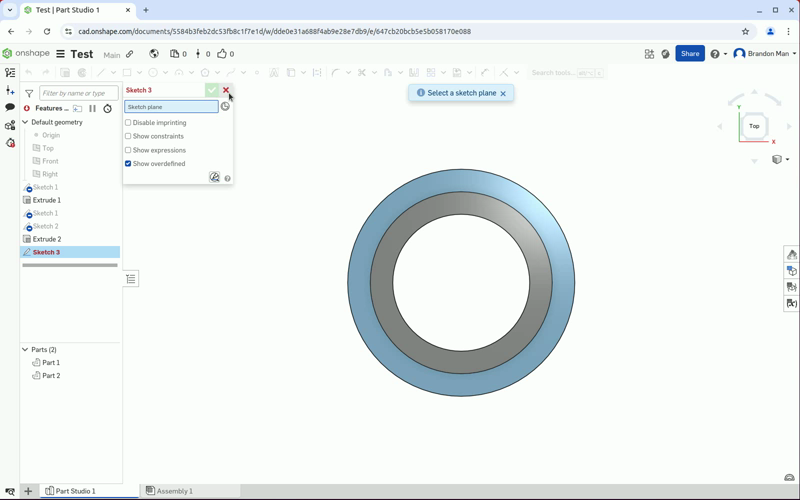
mouse_move(73, 150)
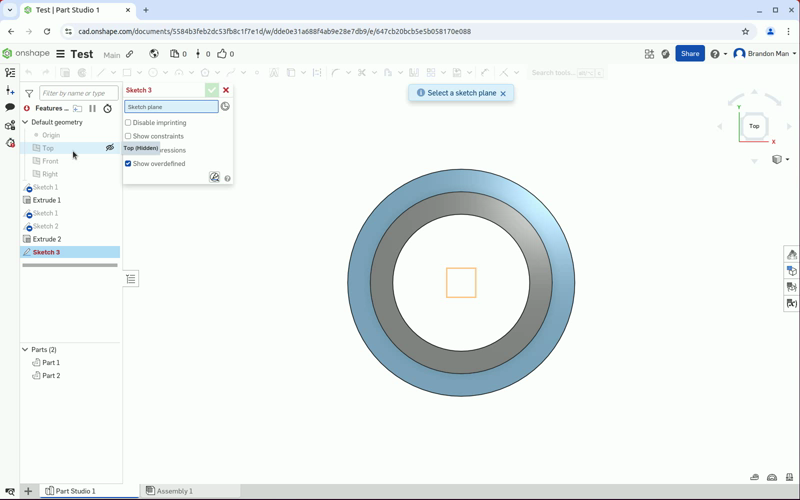
click(73, 150)
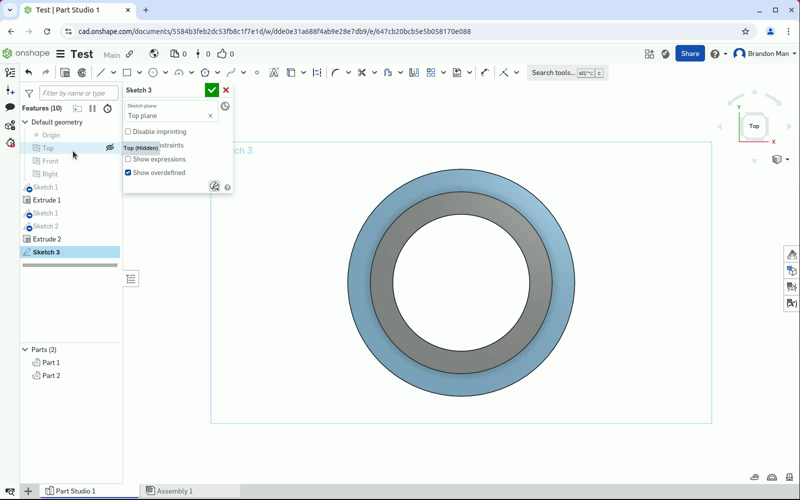
mouse_move(73, 352)
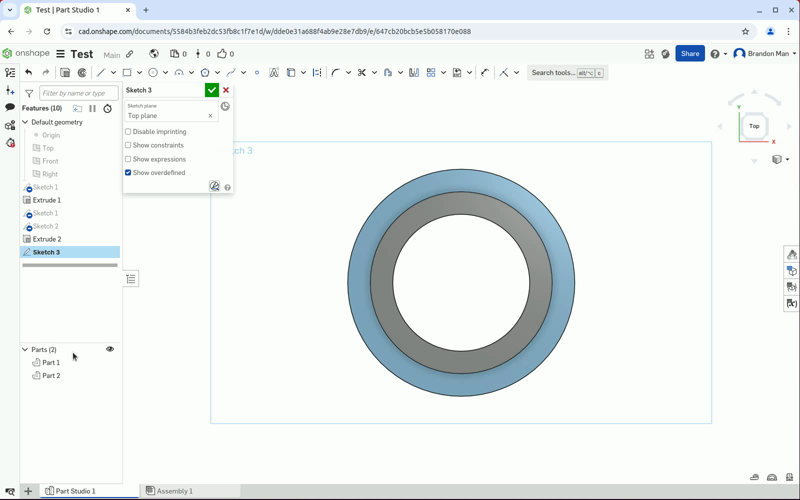
key(y)
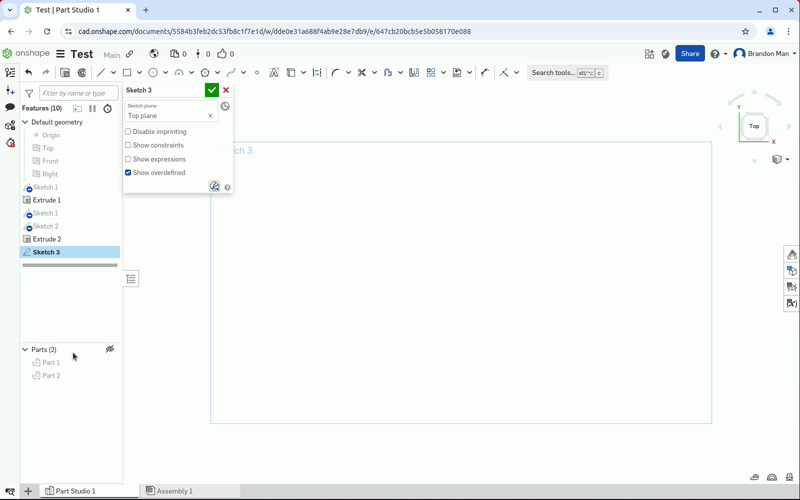
key(c)
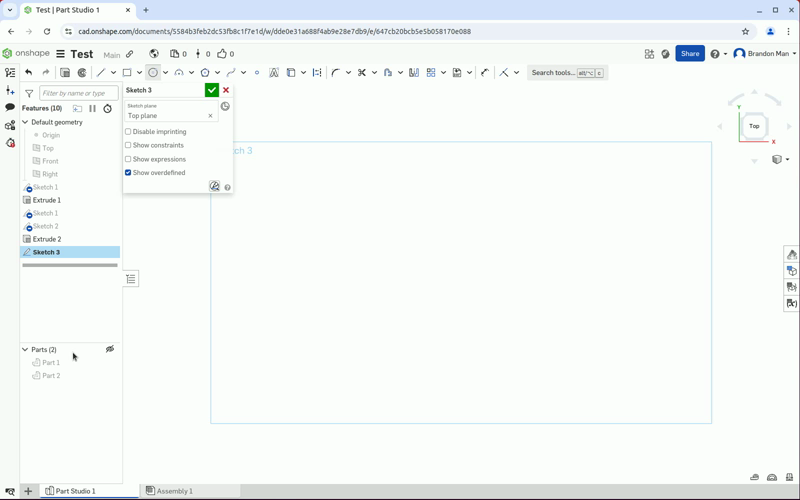
key_down(shift)
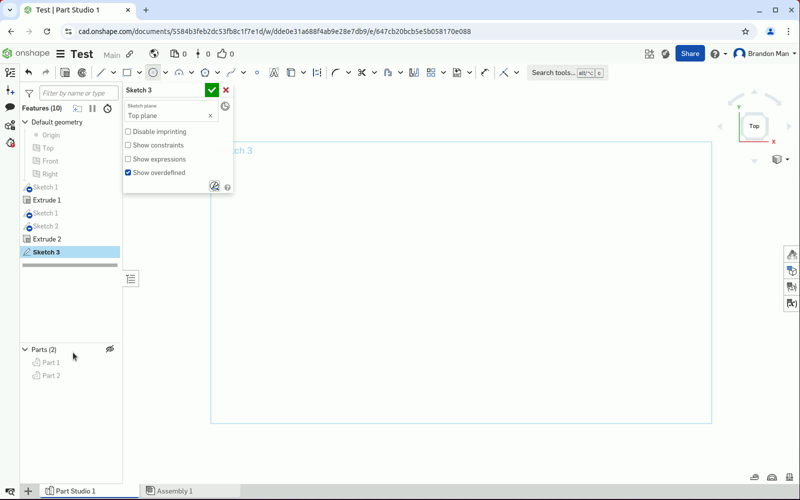
mouse_move(460, 282)
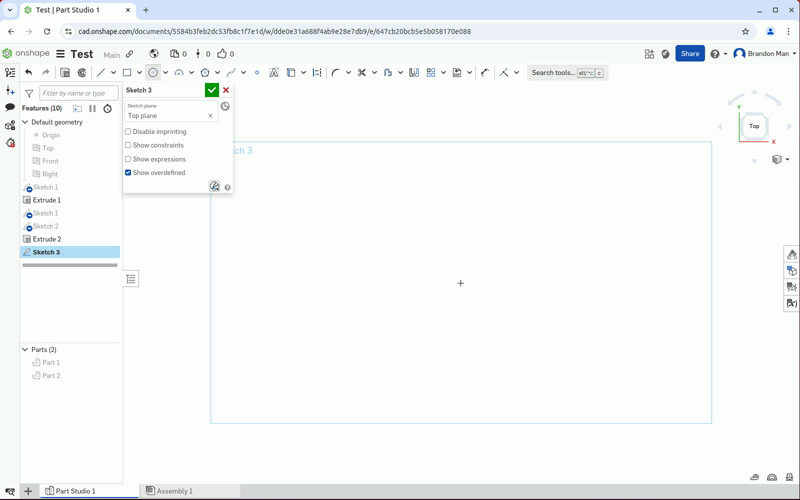
click(460, 282)
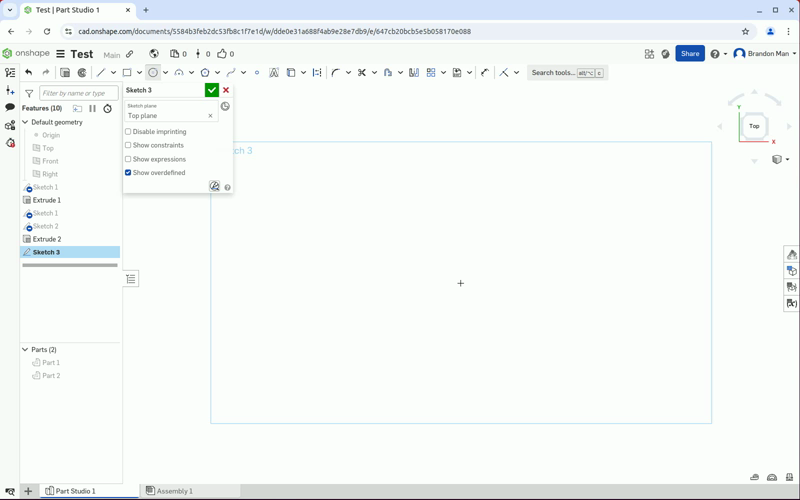
key_up(shift)
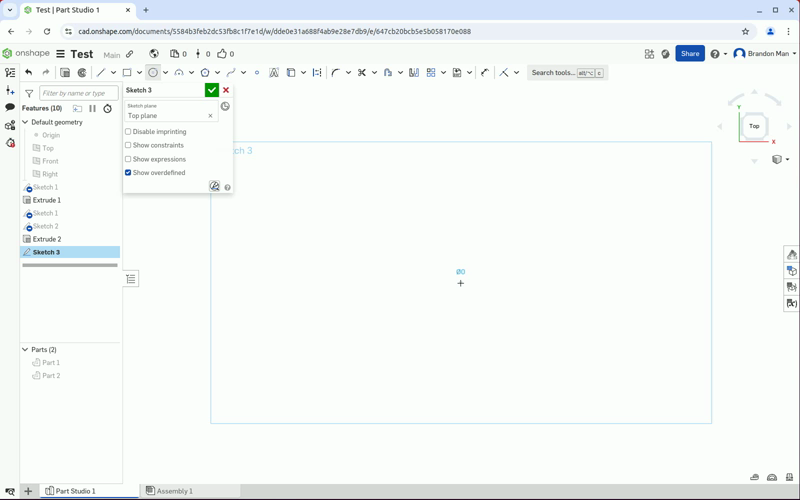
mouse_move(528, 282)
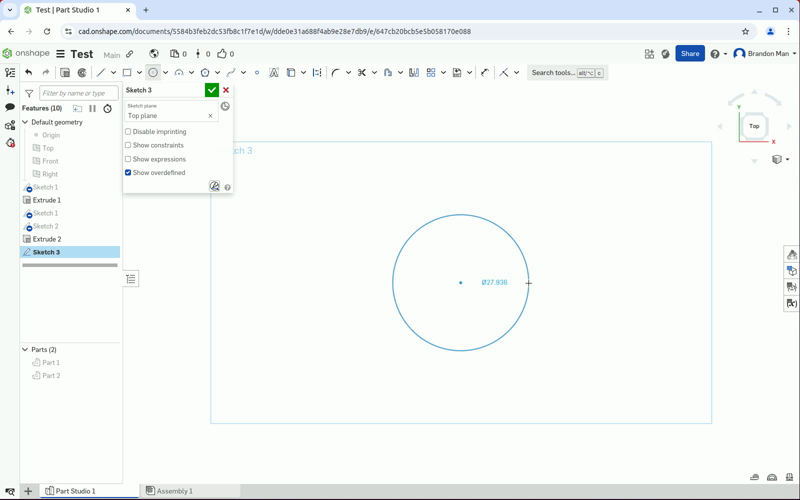
click(528, 282)
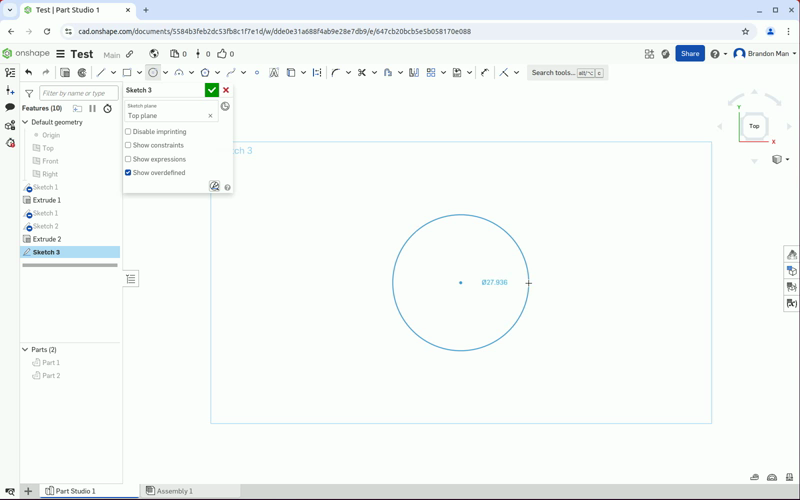
key(esc)
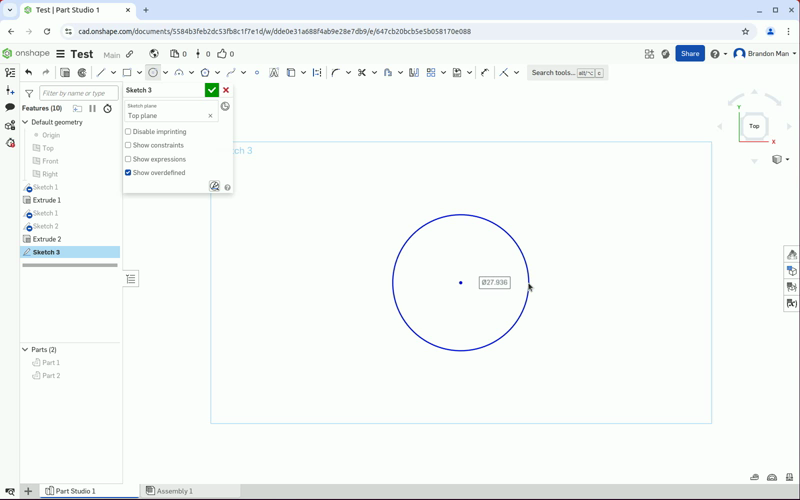
key(c)
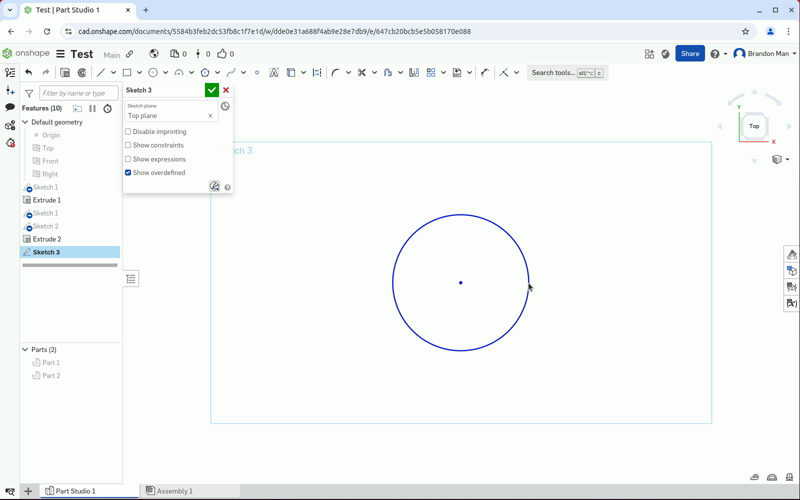
key_down(shift)
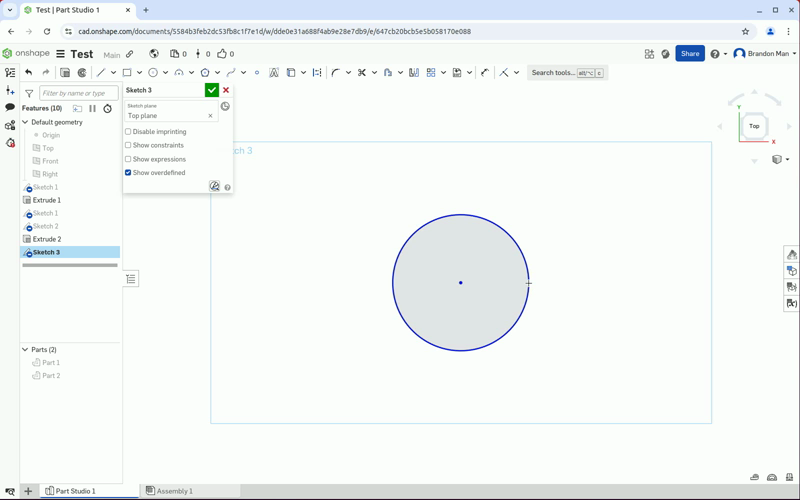
mouse_move(460, 282)
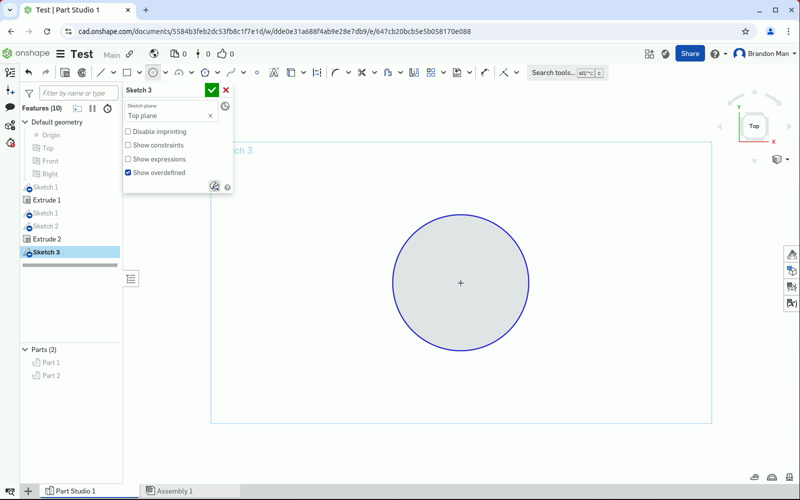
click(460, 282)
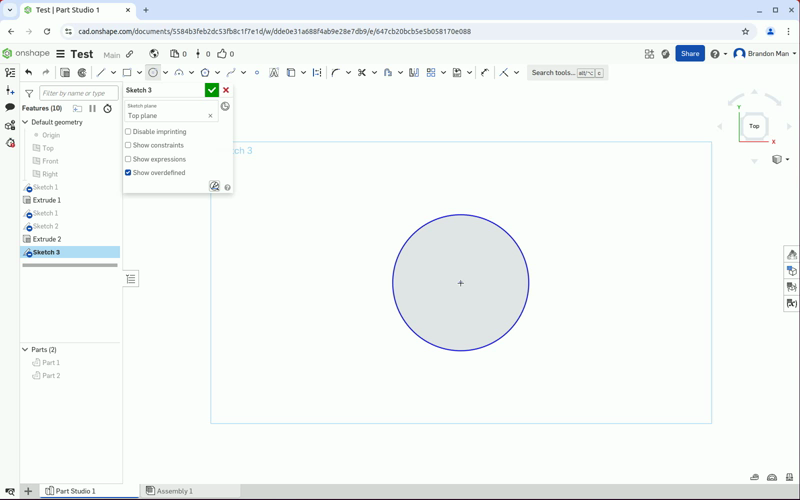
key_up(shift)
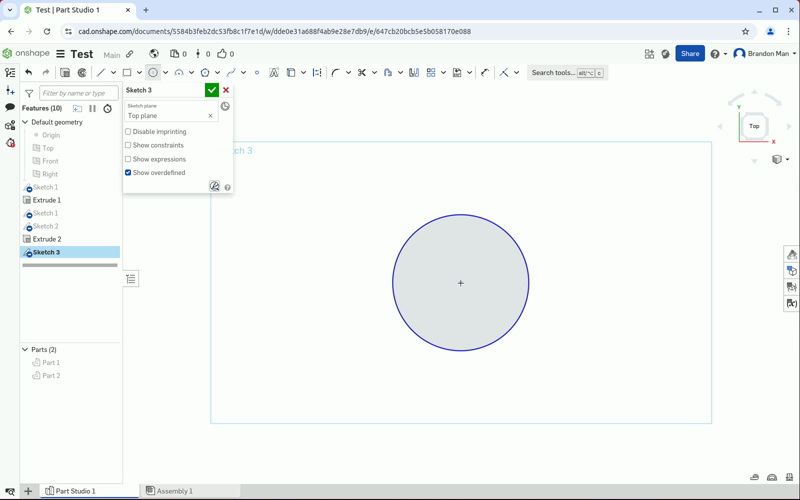
mouse_move(506, 282)
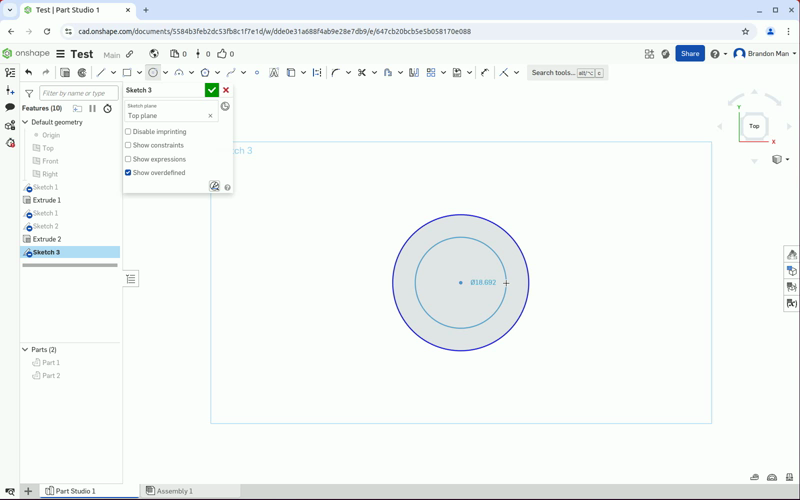
click(506, 282)
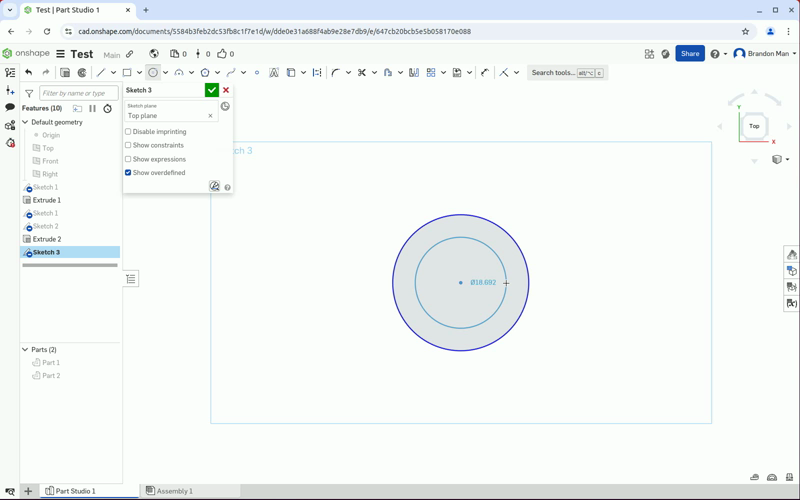
key(esc)
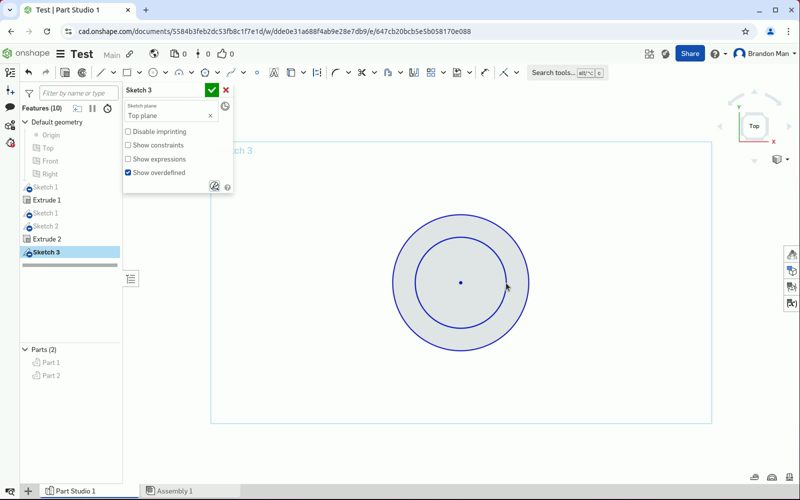
mouse_move(445, 228)
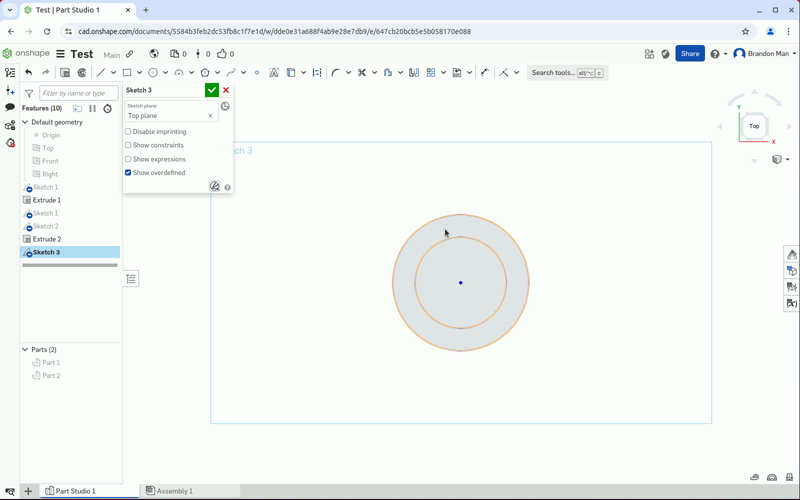
click(445, 228)
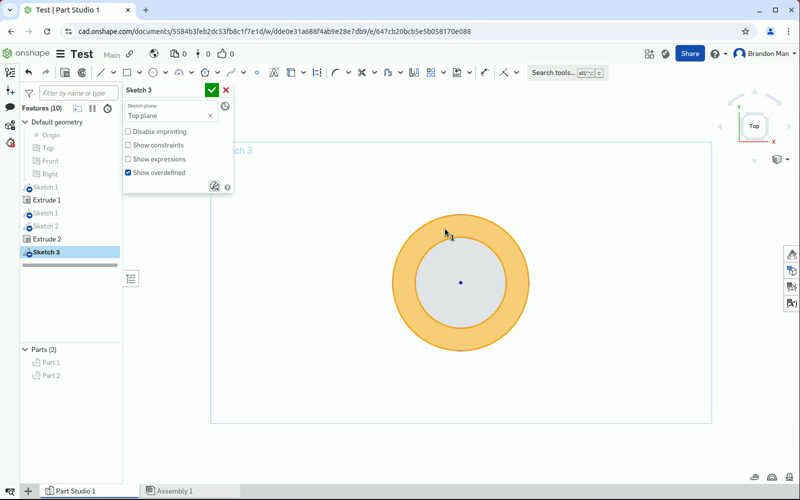
mouse_move(73, 352)
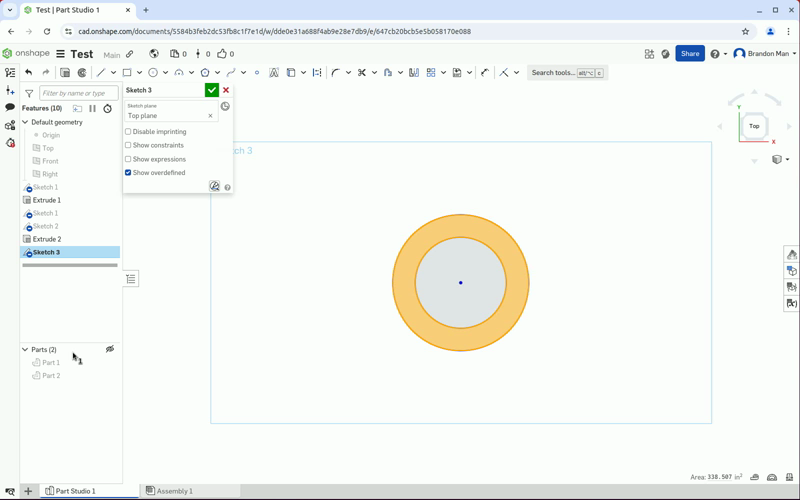
key(shift+y)
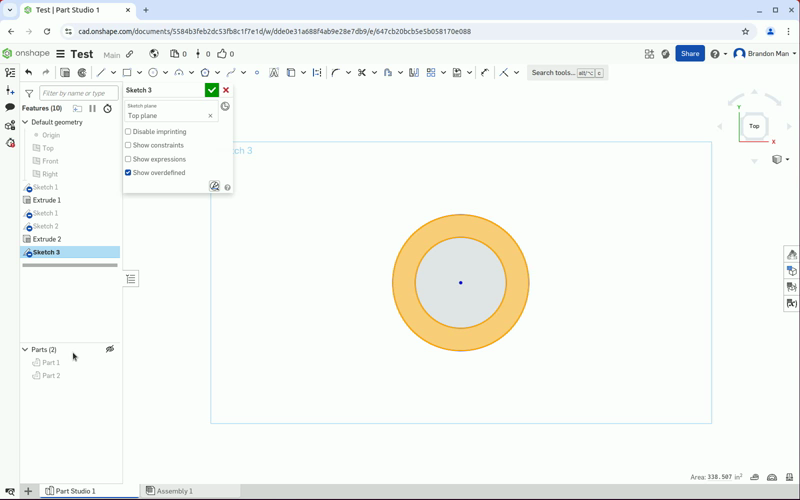
key(shift+e)
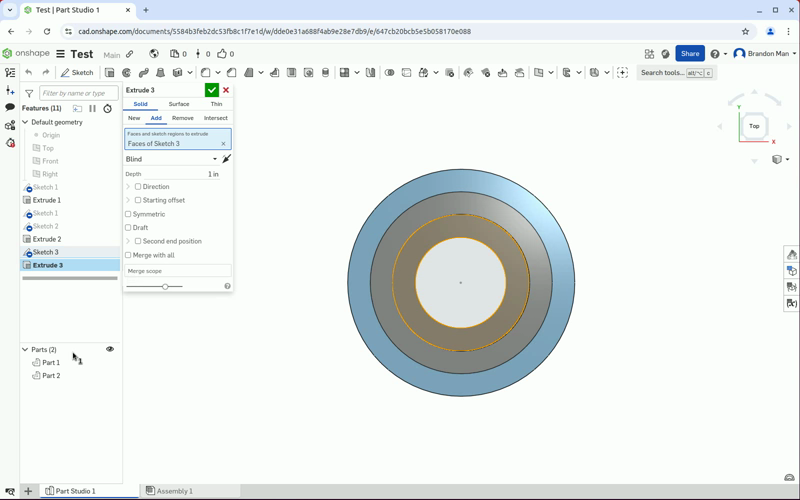
mouse_move(143, 106)
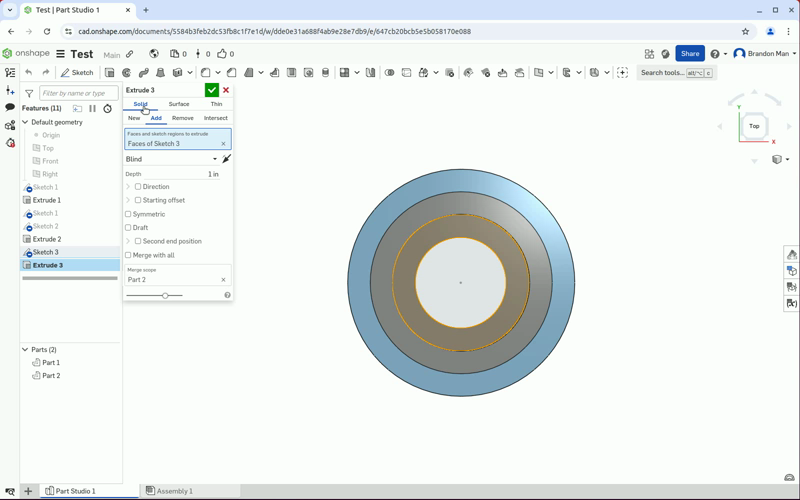
click(143, 106)
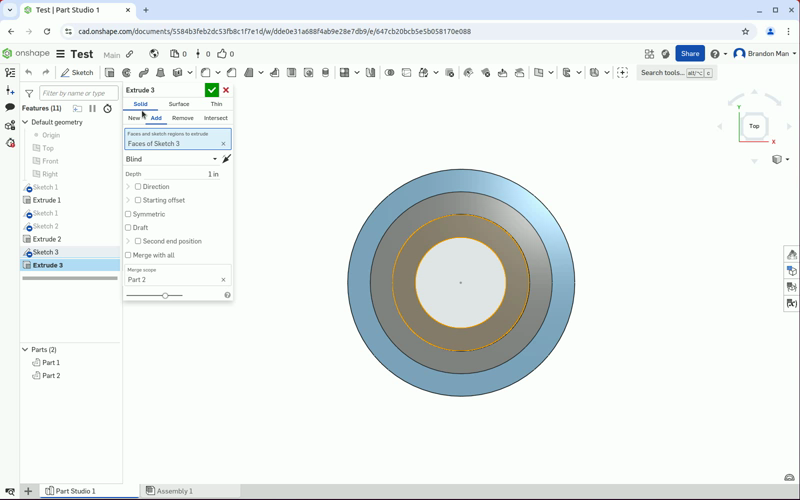
mouse_move(137, 120)
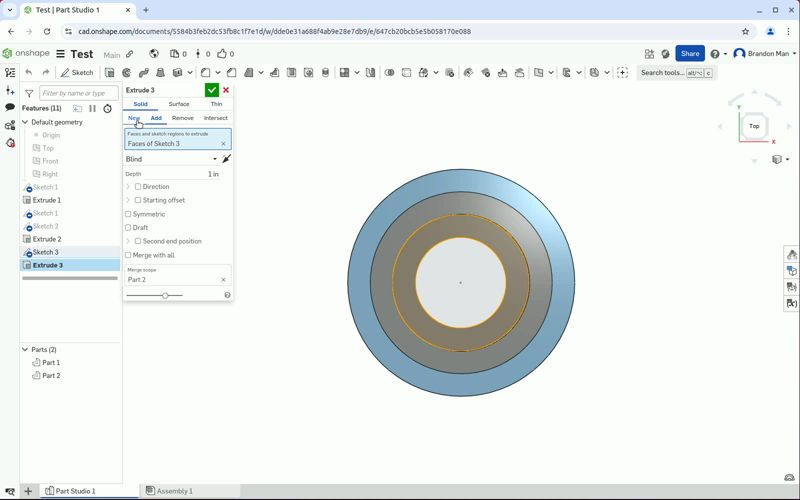
click(137, 120)
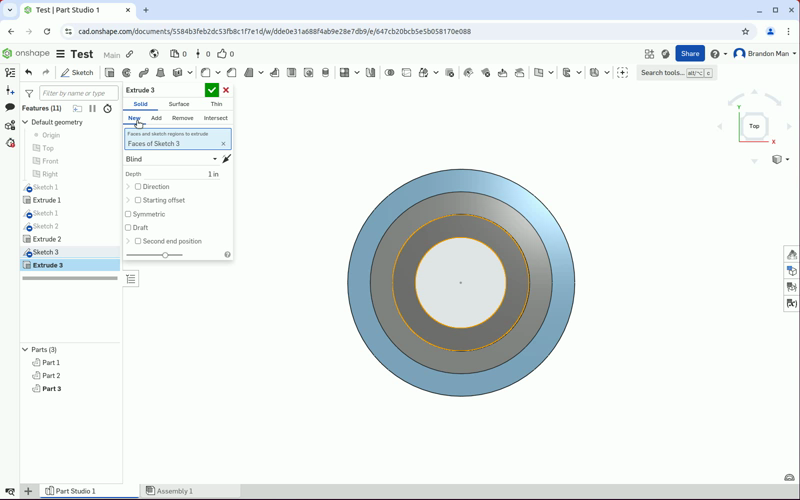
key(tab, 4)
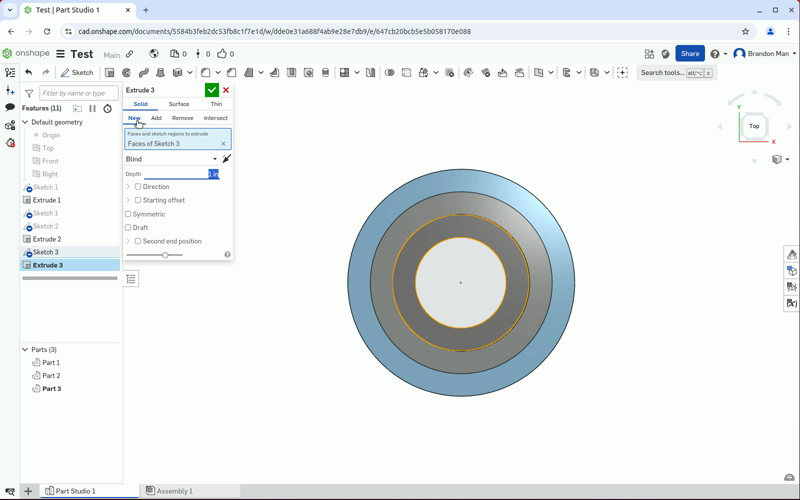
text(20.701)
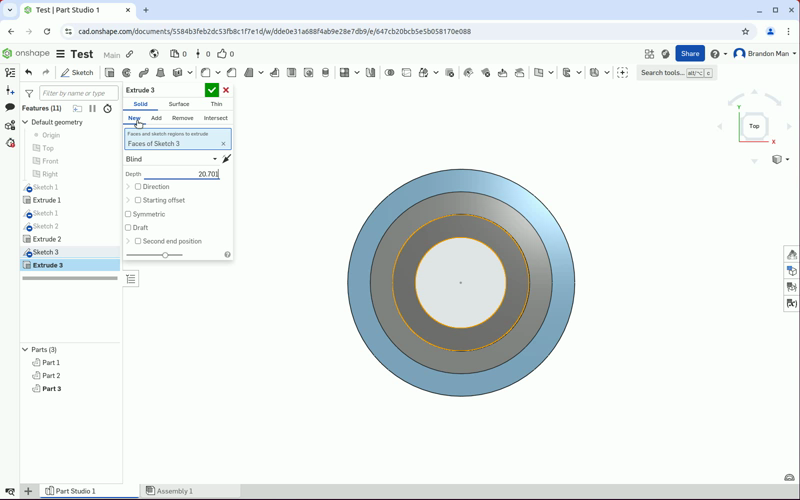
key(enter)
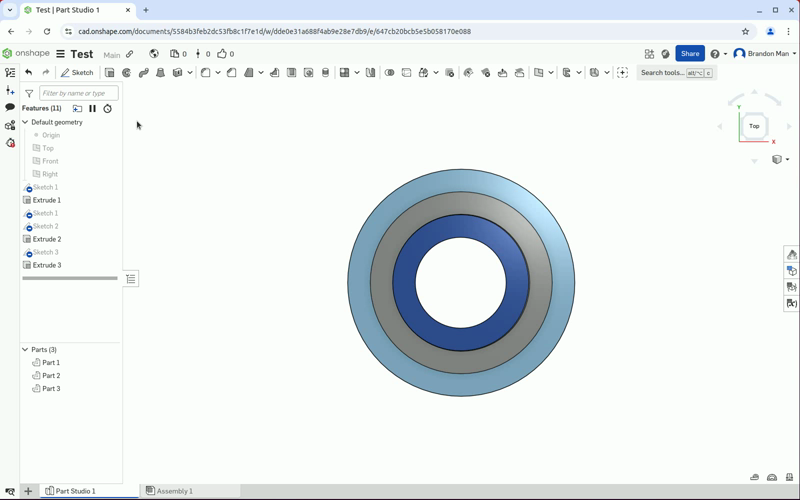
key(shift+h)
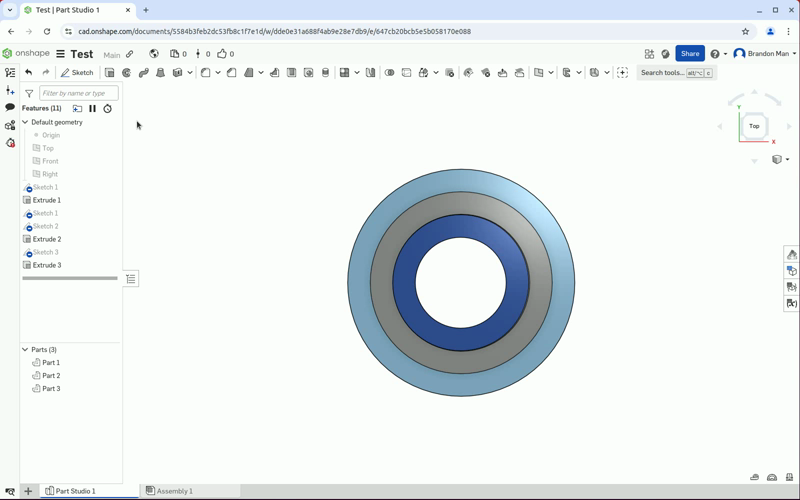
key(shift+h)
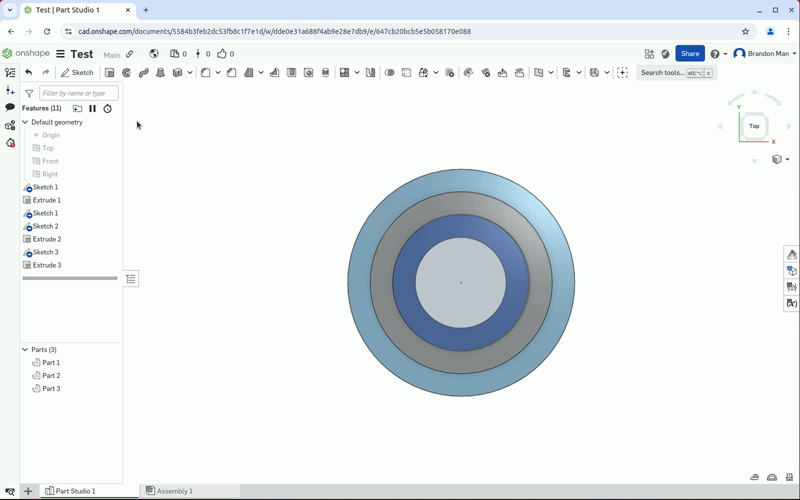
key(shift+7)
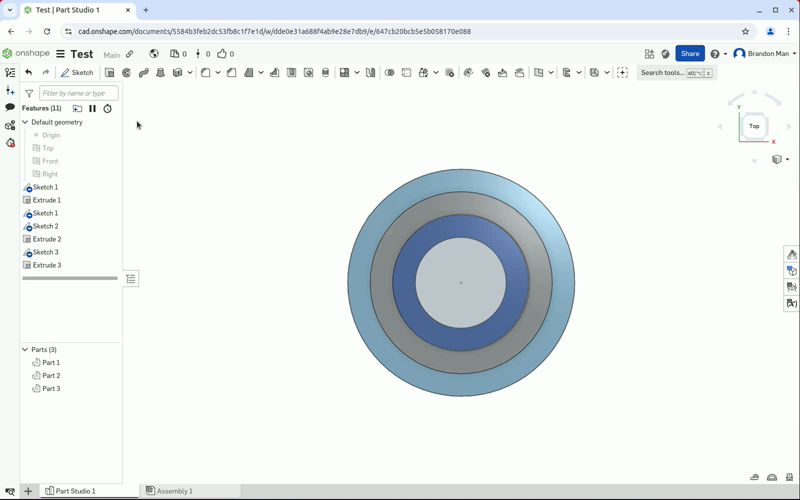
key(up, 3)
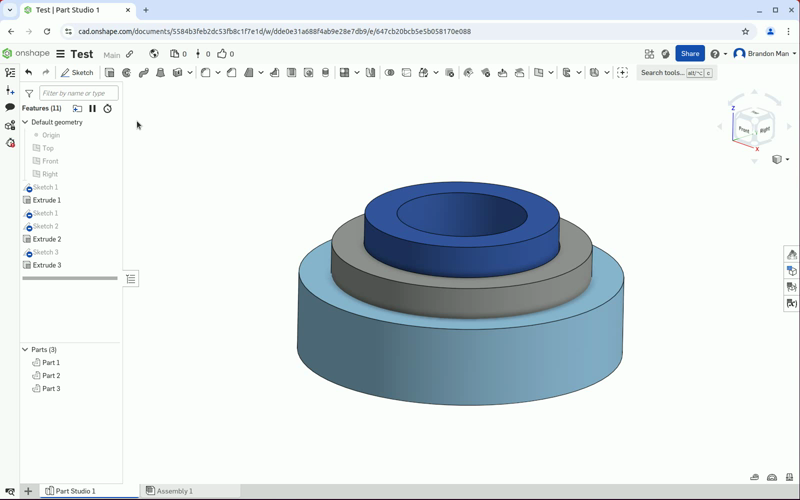
key(left, 3)
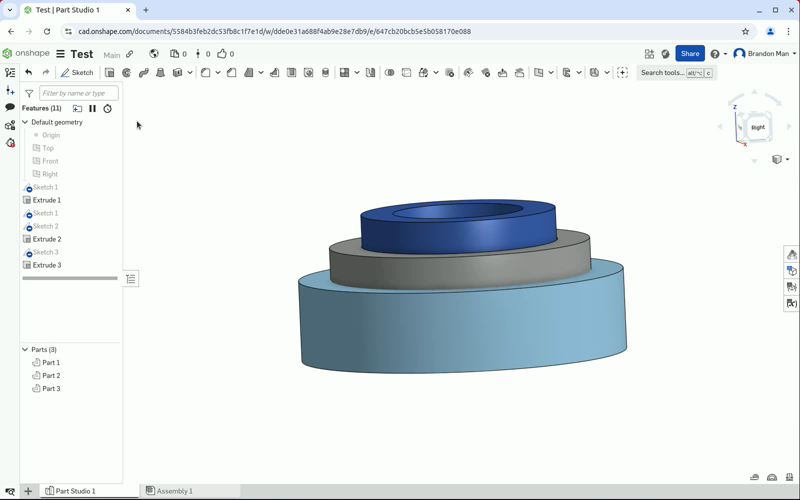
key(right, 3)
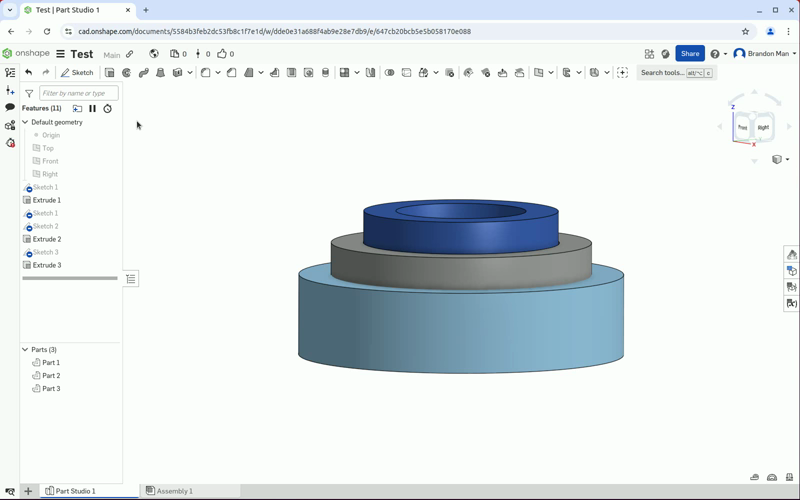
key(down, 3)
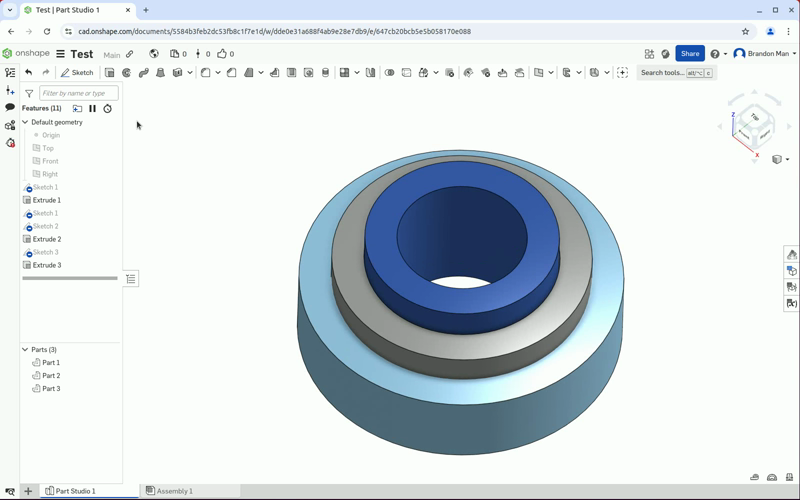
mouse_move(73, 189)
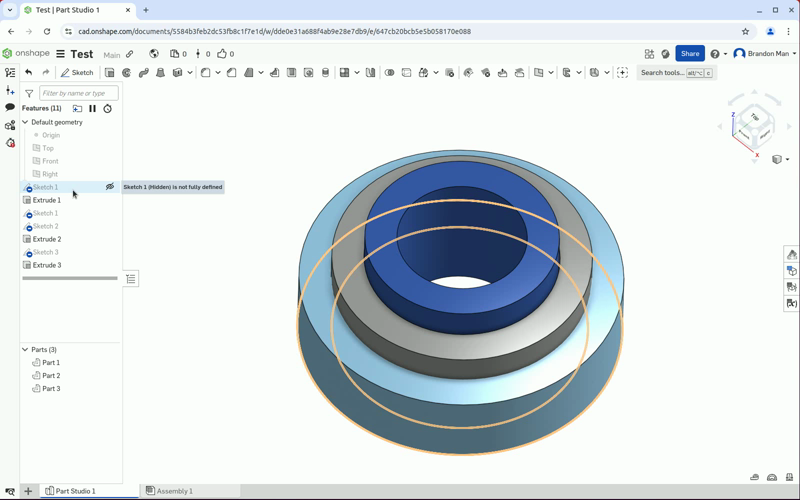
click(73, 189)